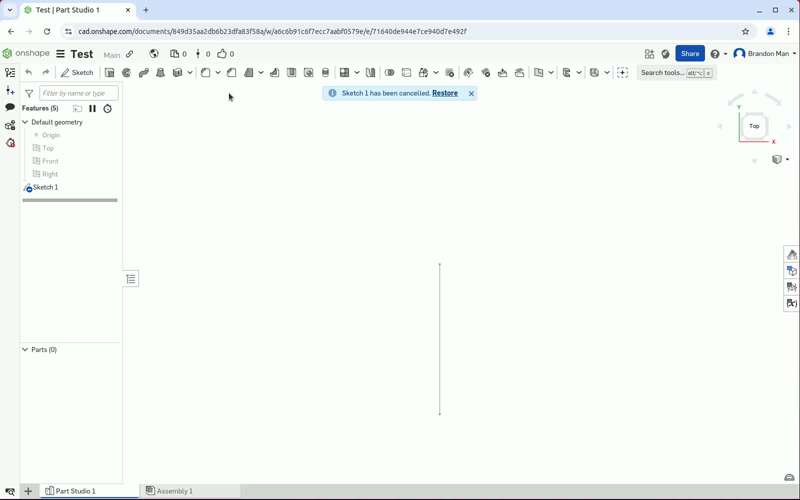
key(shift+h)
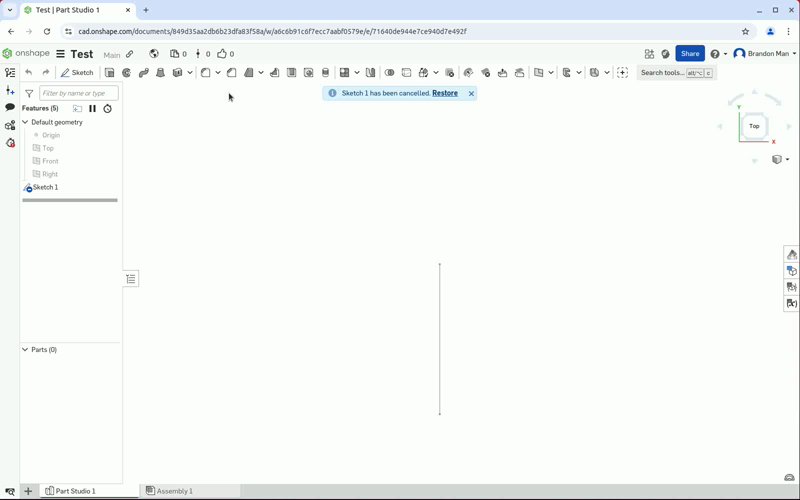
key(shift+s)
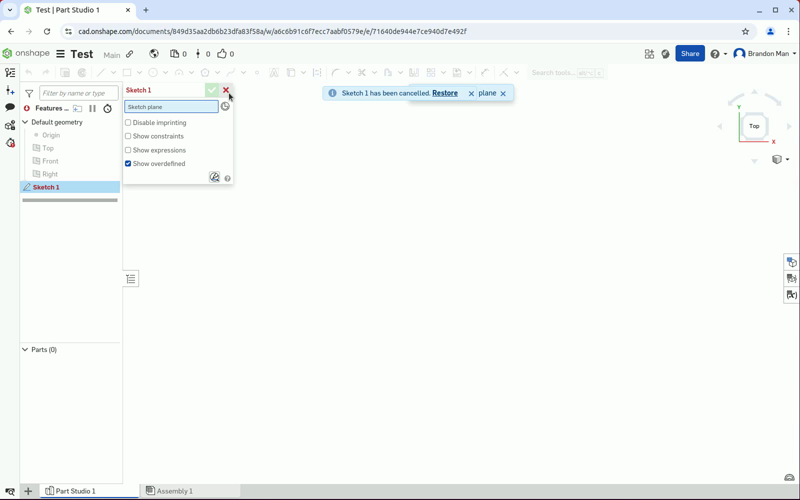
mouse_move(73, 150)
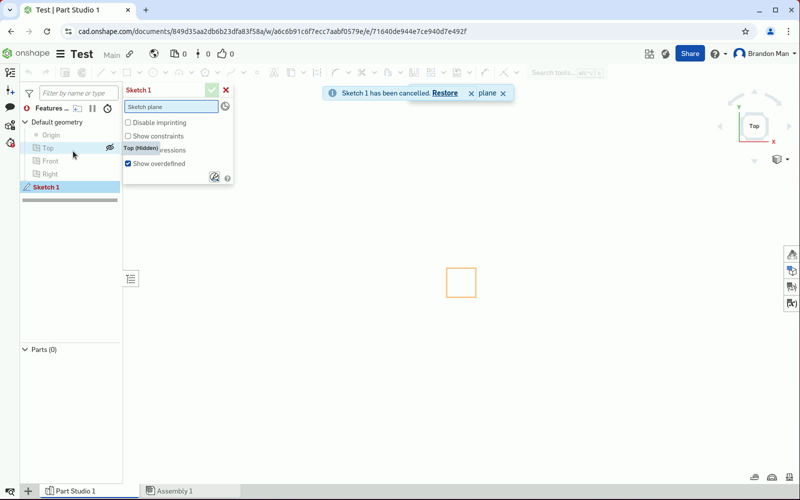
click(73, 150)
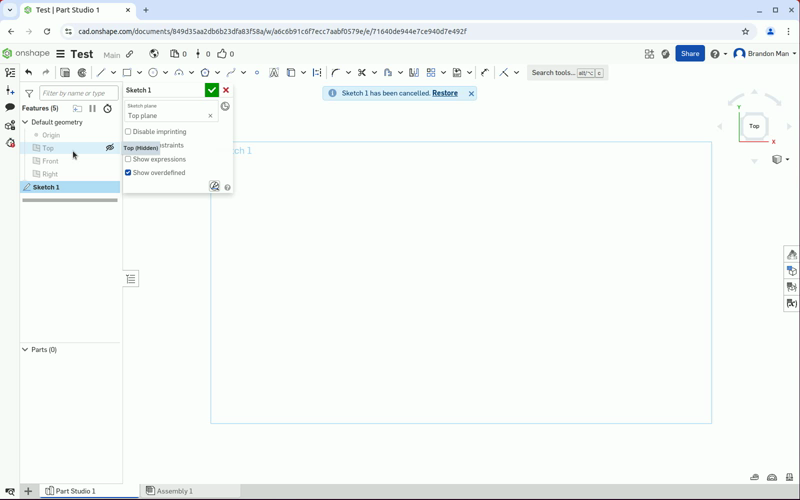
mouse_move(73, 352)
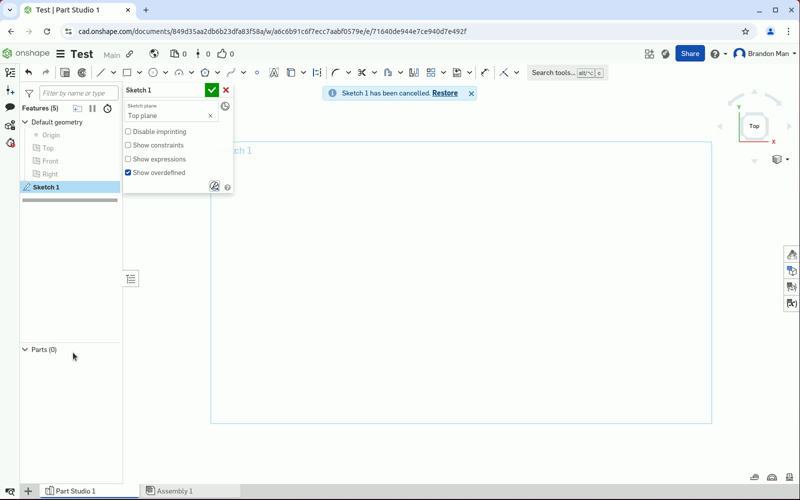
key(y)
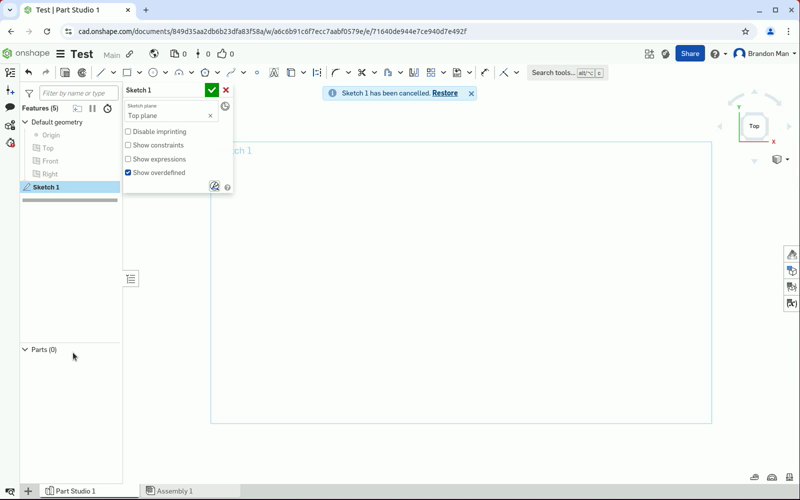
key(l)
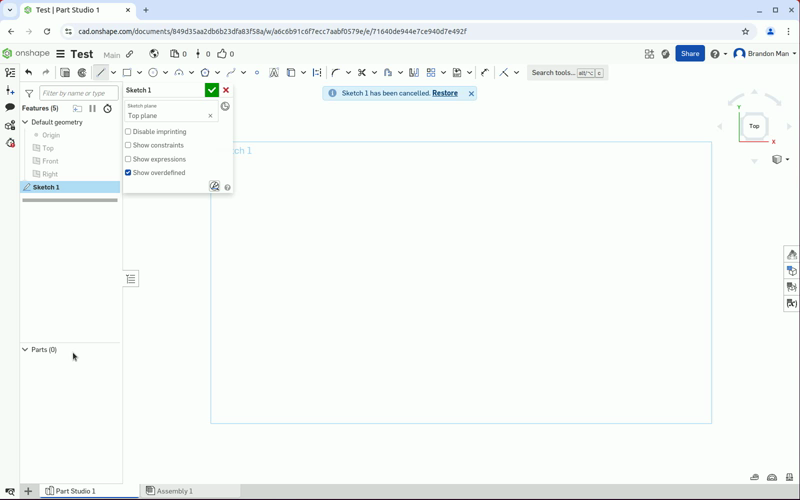
key_down(shift)
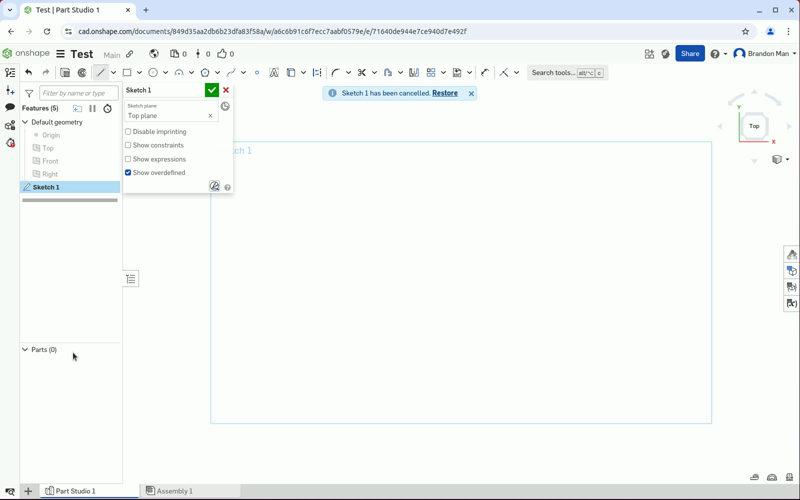
mouse_move(371, 330)
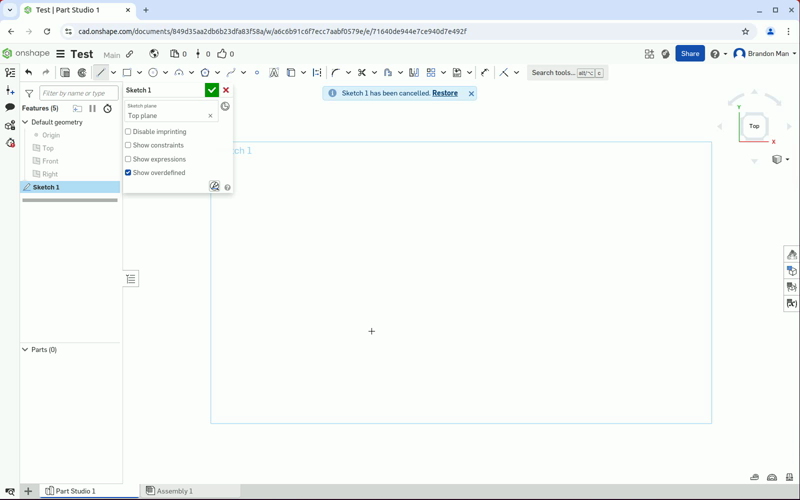
click(371, 330)
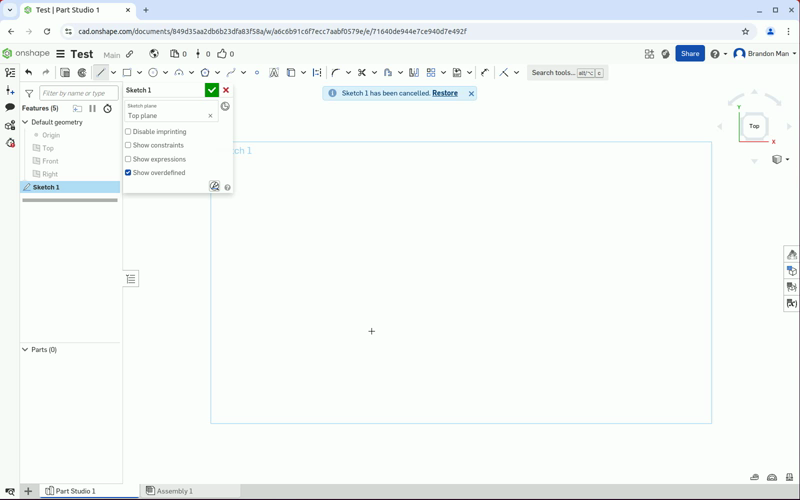
key_up(shift)
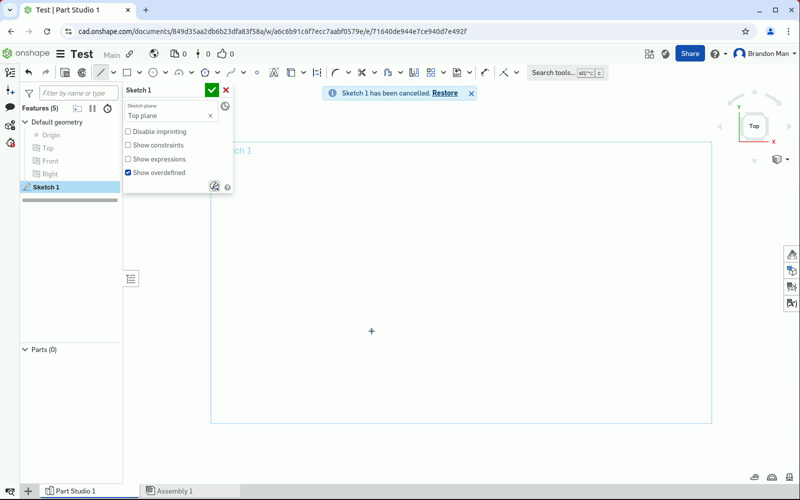
key_down(shift)
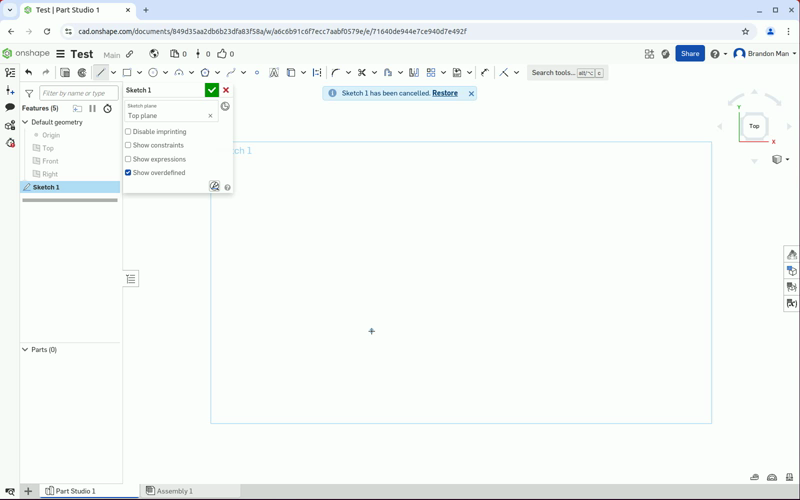
mouse_move(572, 330)
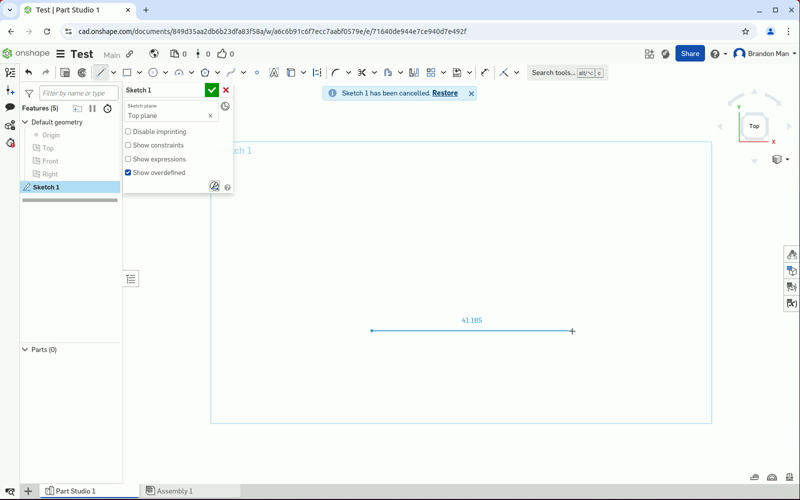
click(572, 330)
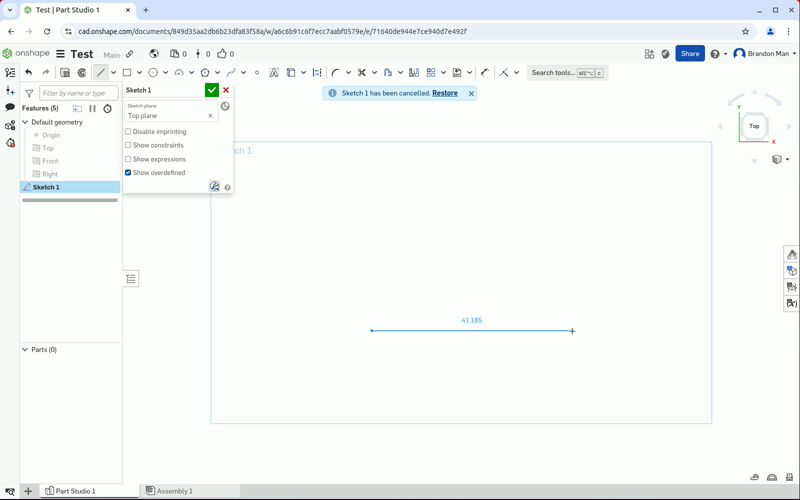
key_up(shift)
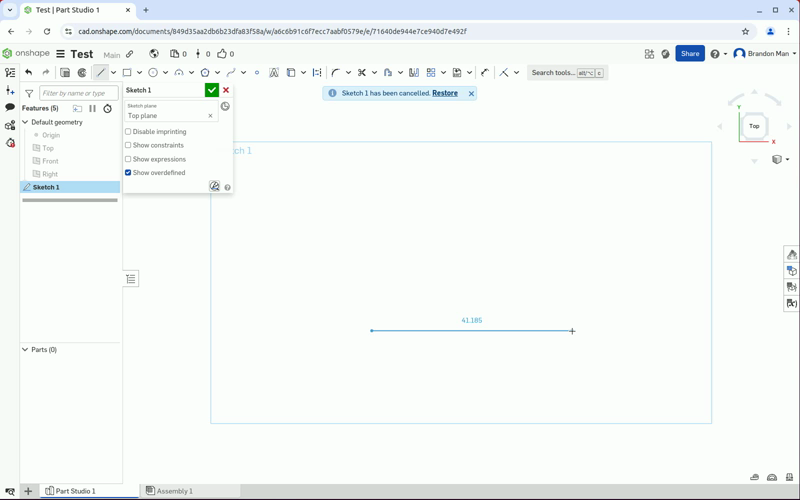
key_down(shift)
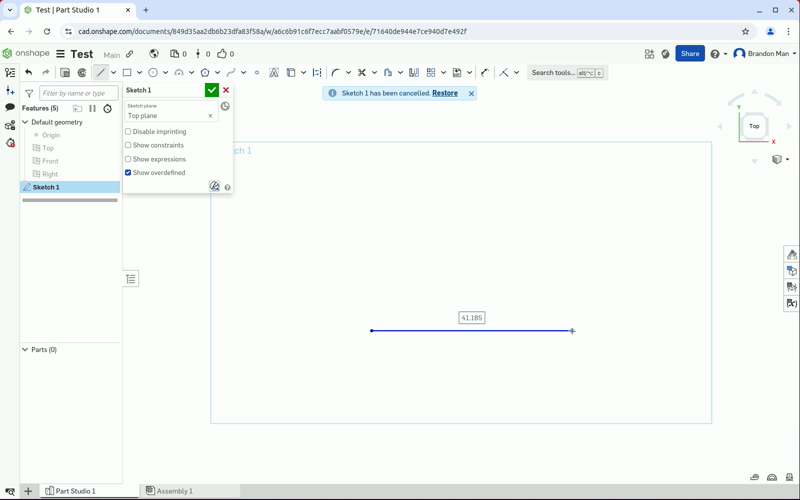
mouse_move(572, 263)
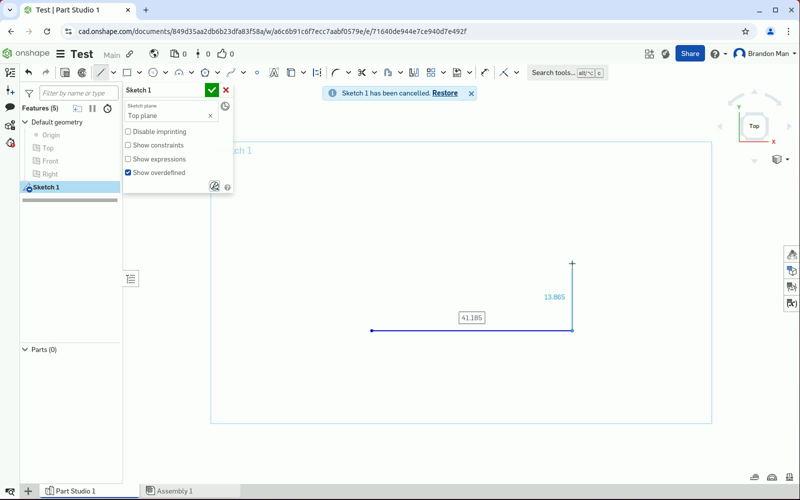
click(572, 263)
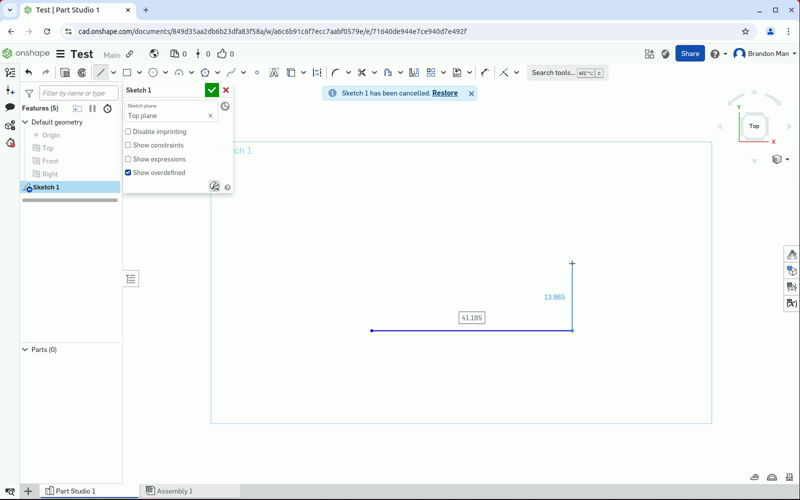
key_up(shift)
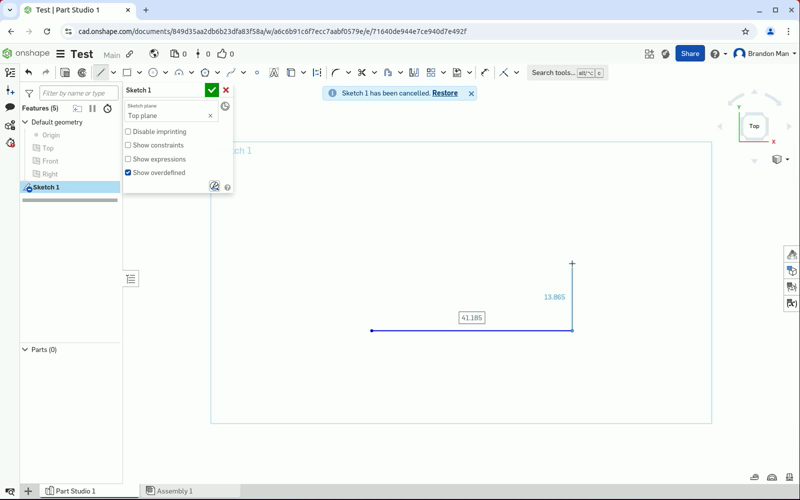
key_down(shift)
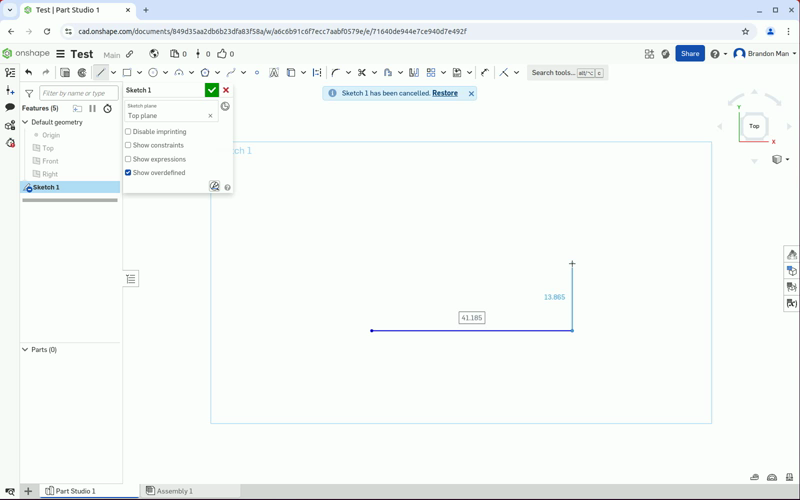
mouse_move(371, 263)
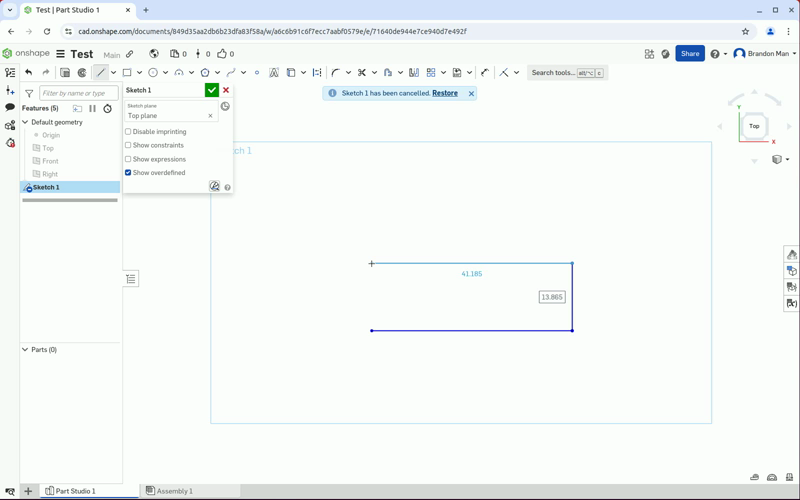
click(371, 263)
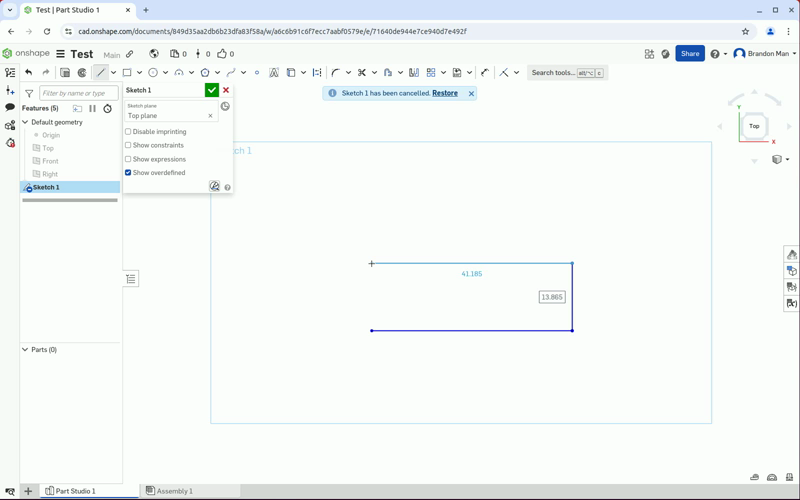
key_up(shift)
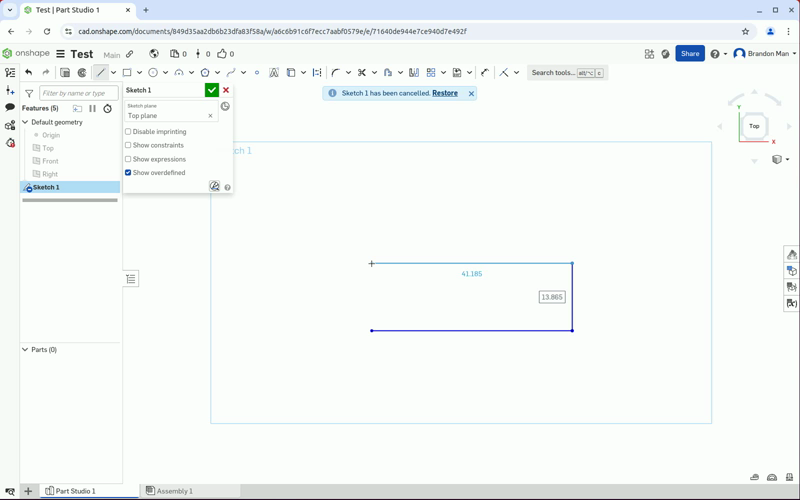
key_down(shift)
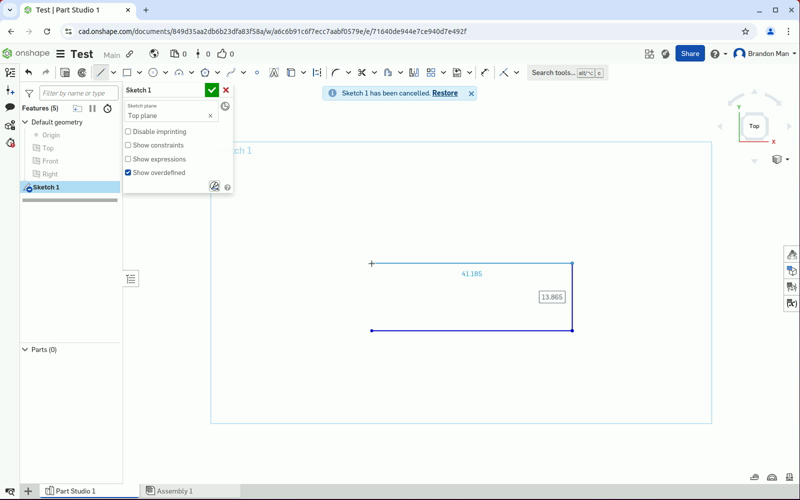
mouse_move(371, 330)
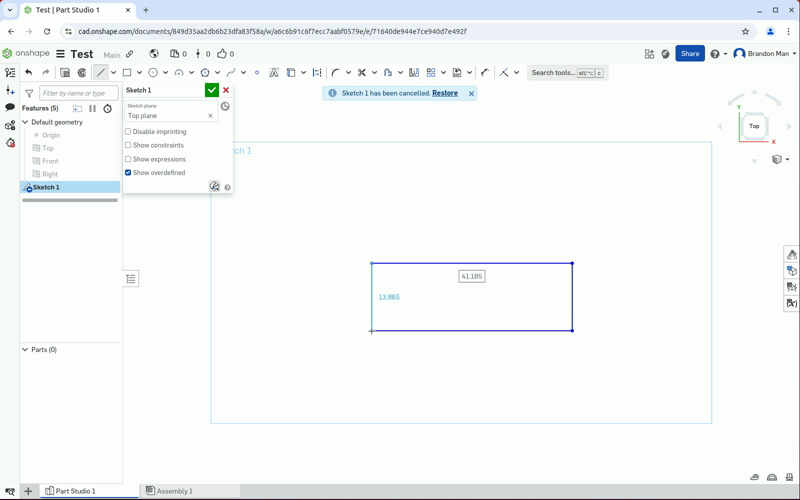
key_up(shift)
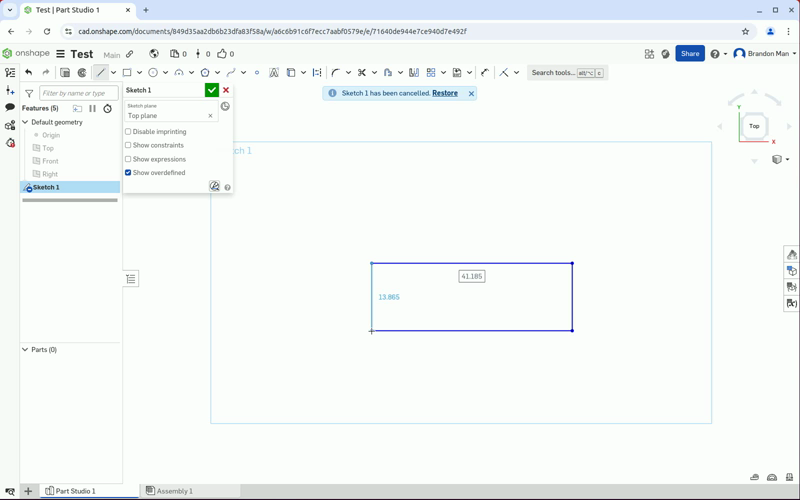
click(371, 330)
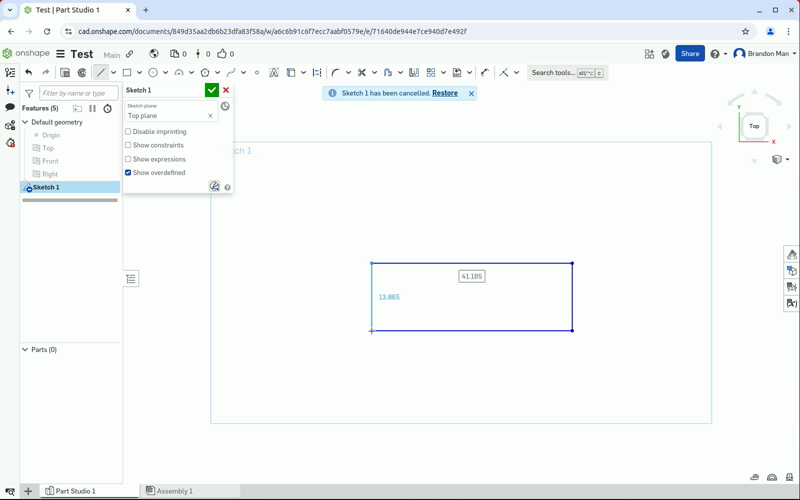
key(esc)
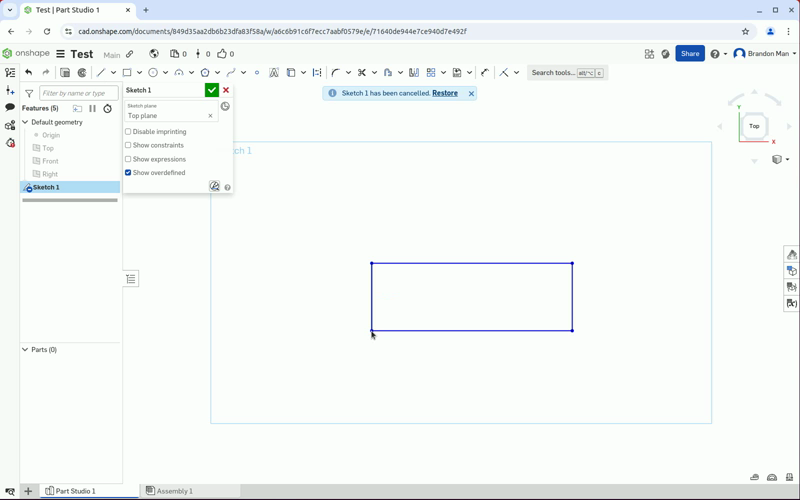
mouse_move(385, 316)
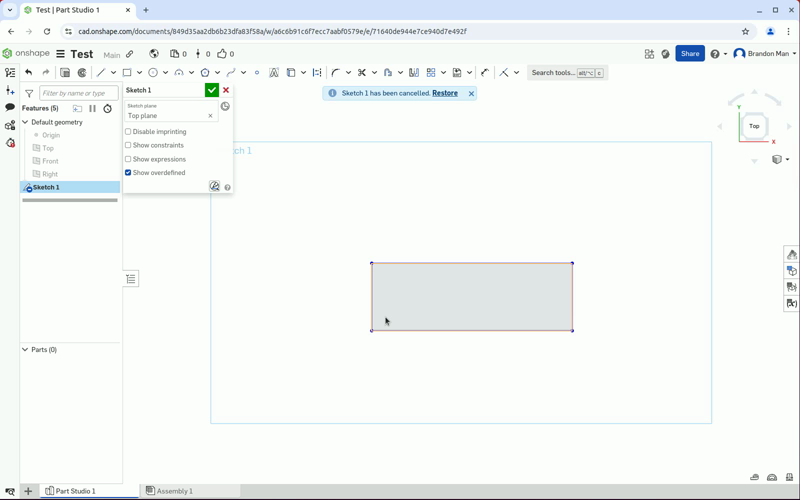
click(385, 316)
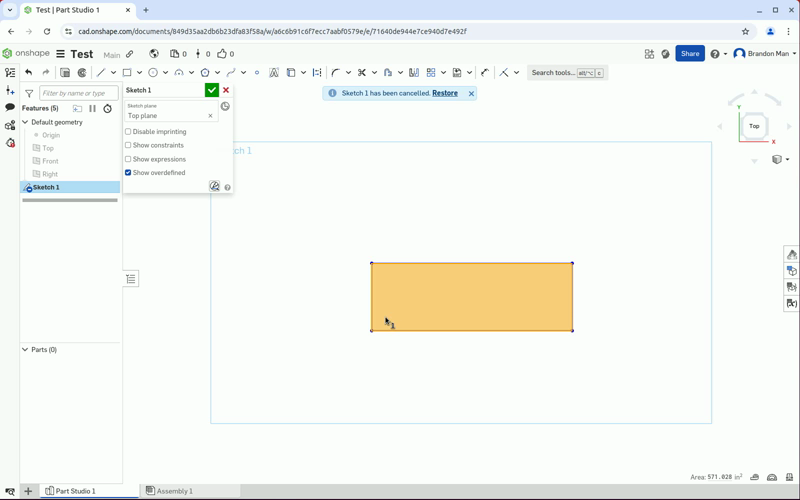
mouse_move(73, 352)
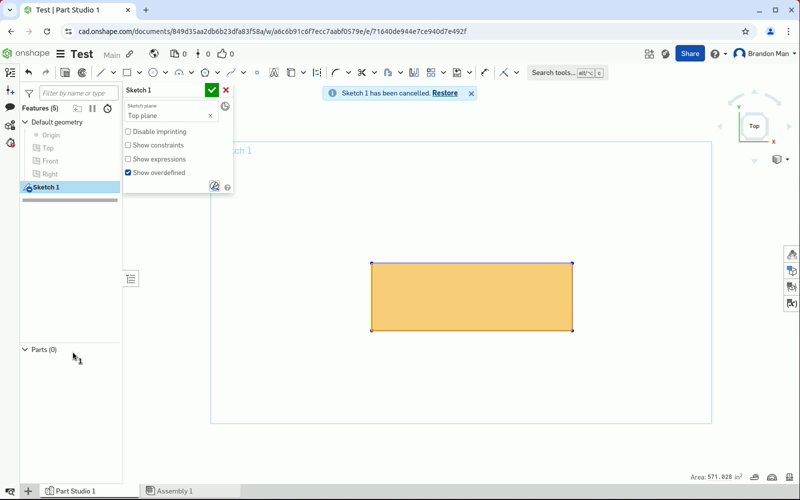
key(shift+y)
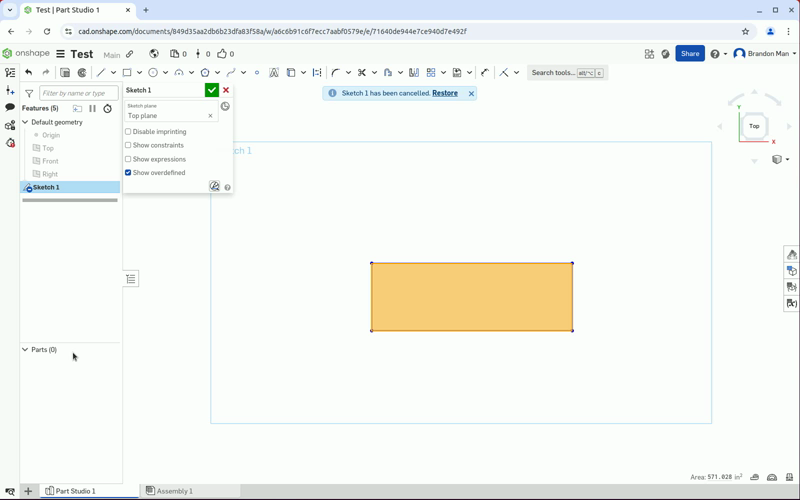
key(shift+e)
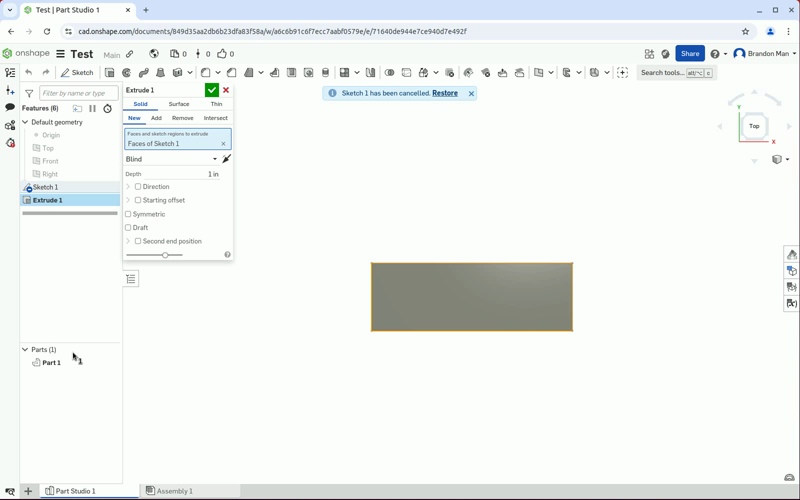
mouse_move(143, 106)
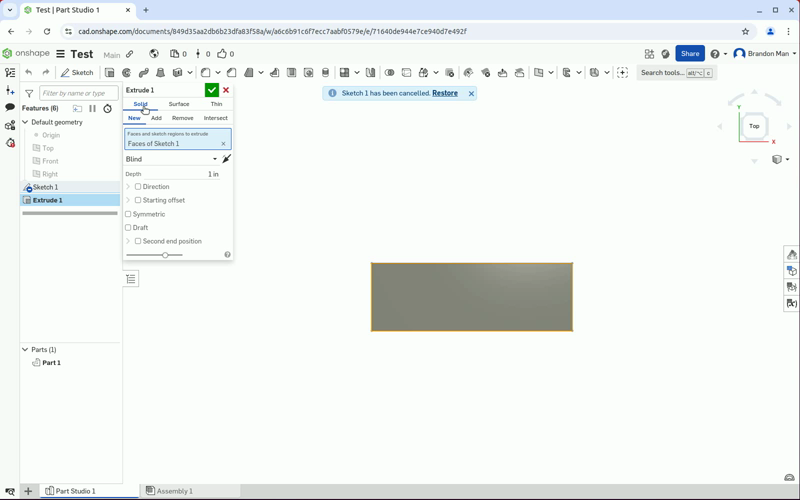
click(143, 106)
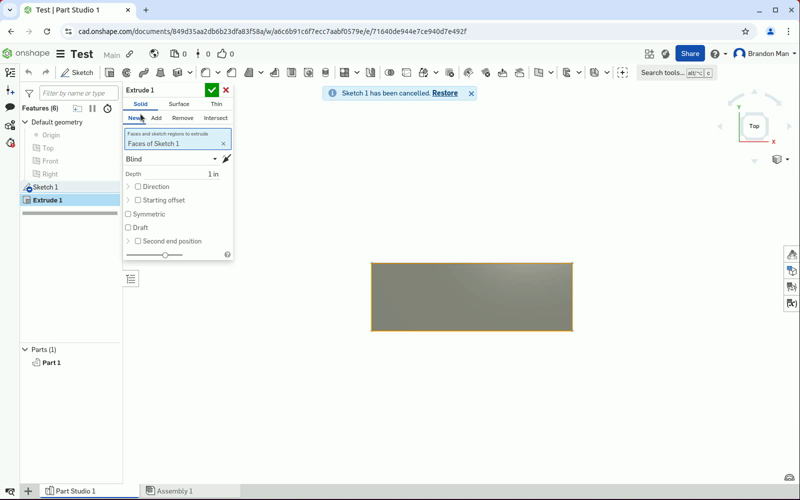
mouse_move(137, 120)
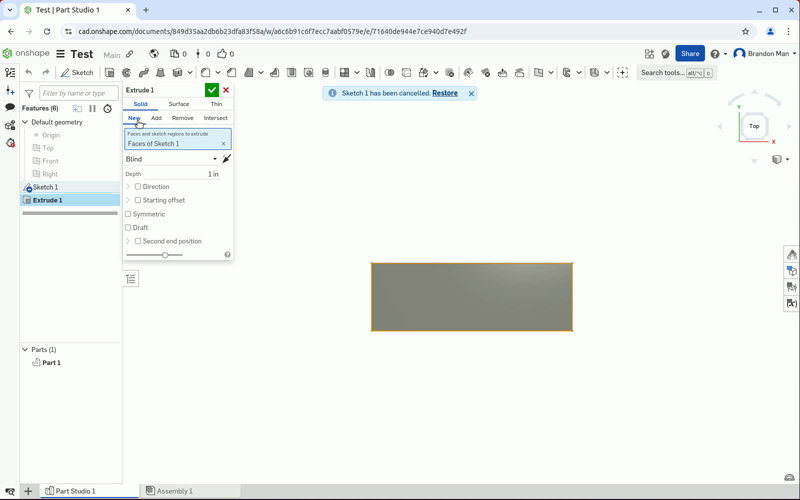
click(137, 120)
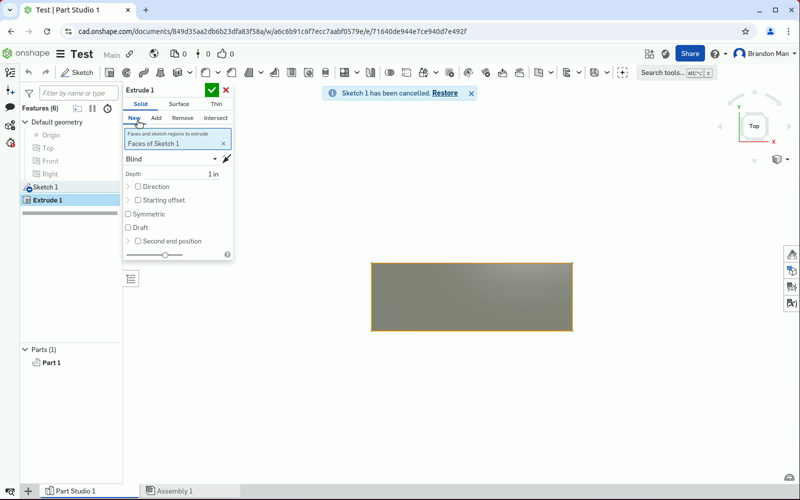
key(tab, 4)
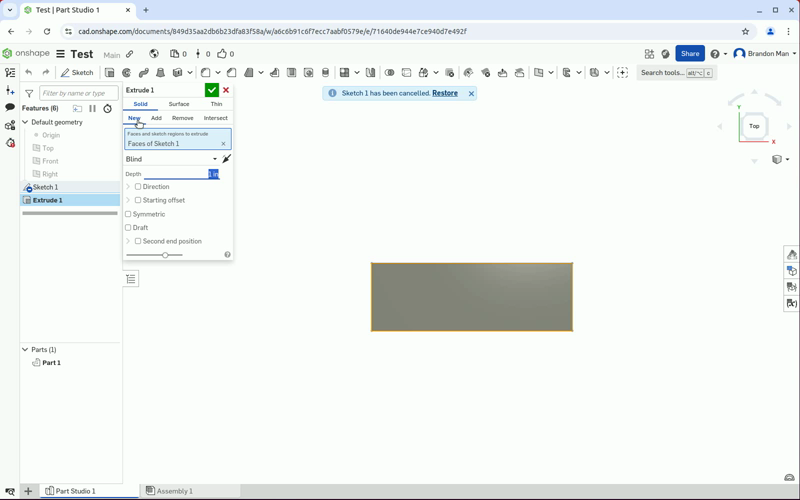
text(3.37)
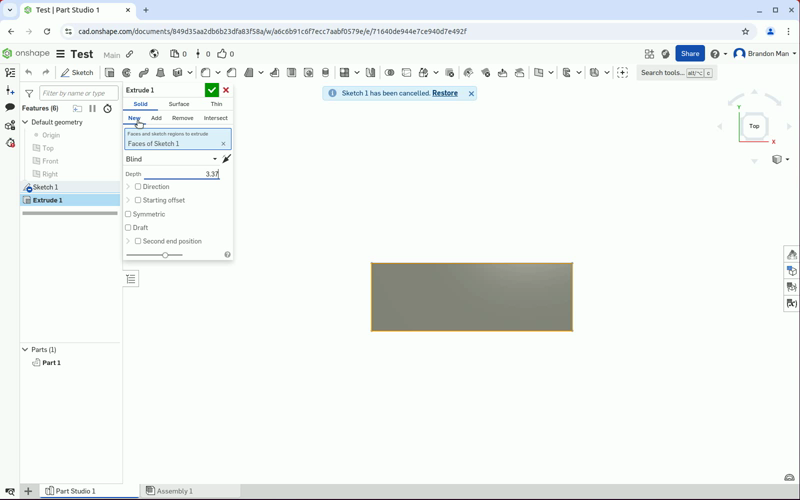
key(enter)
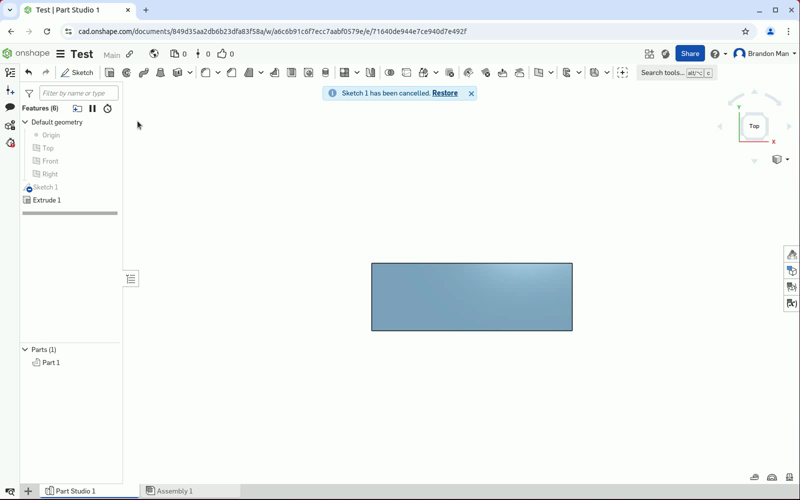
key(shift+h)
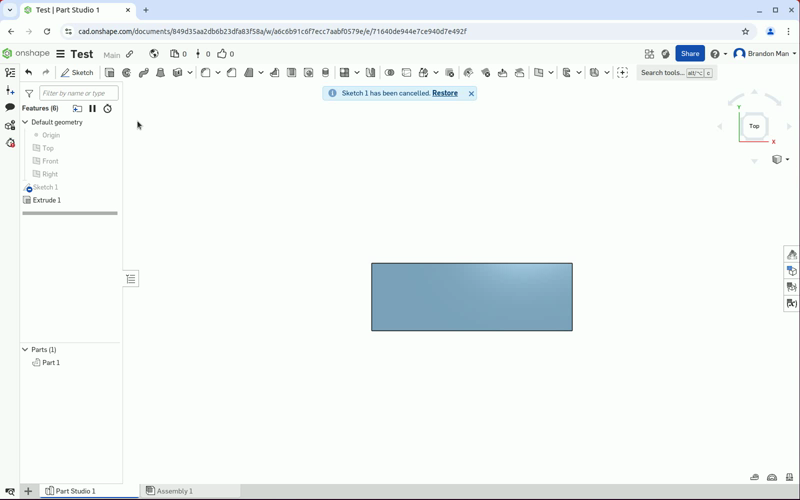
key(shift+h)
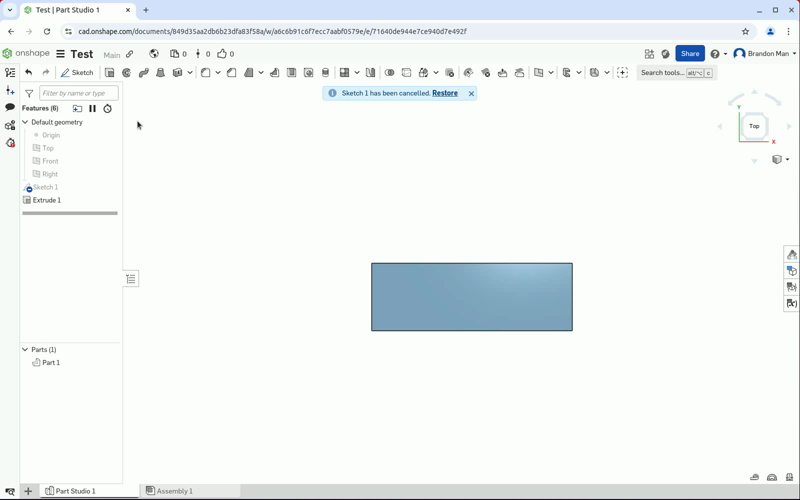
mouse_move(73, 189)
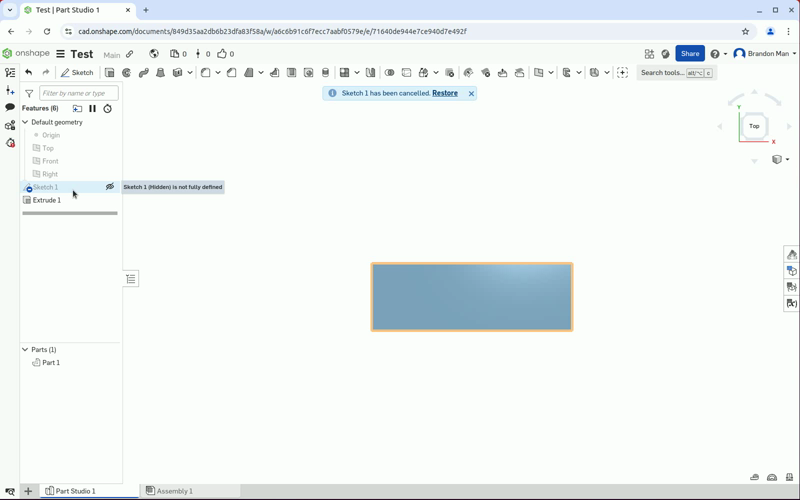
click(73, 189)
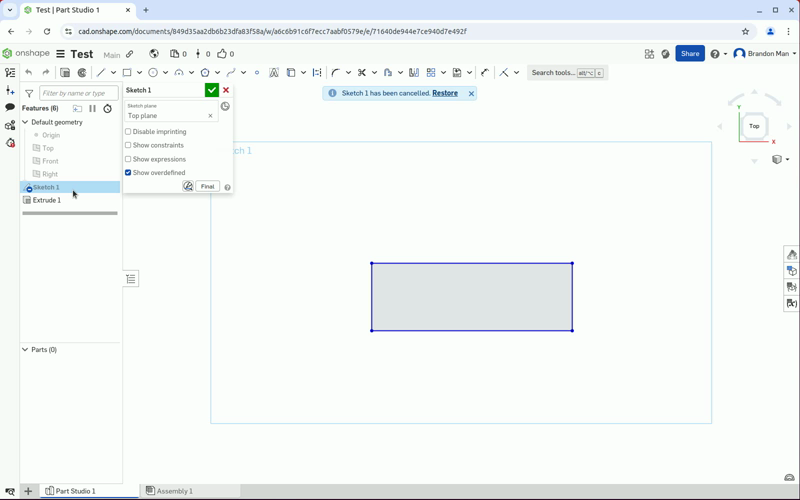
mouse_move(229, 92)
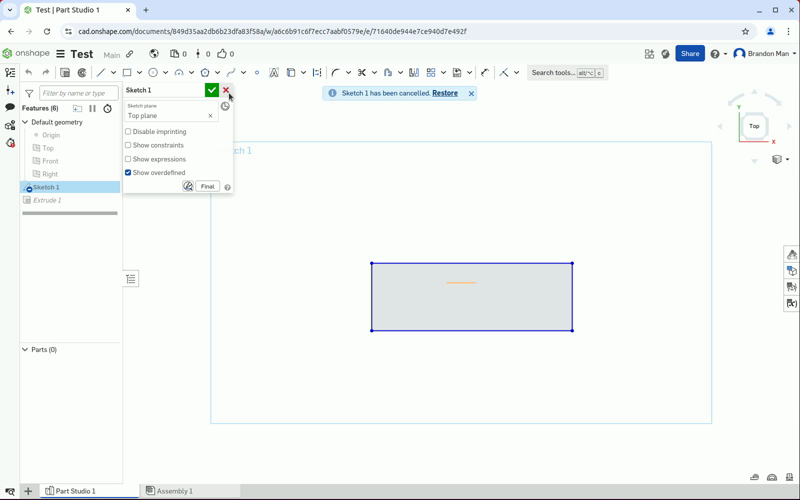
click(229, 92)
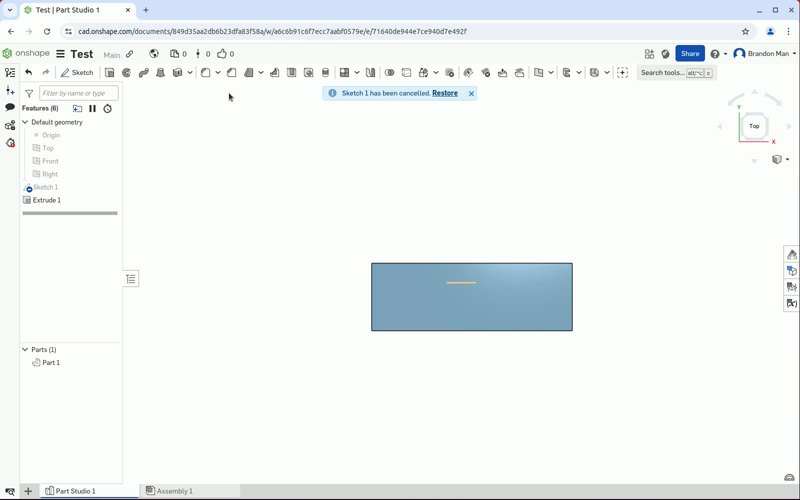
mouse_move(541, 75)
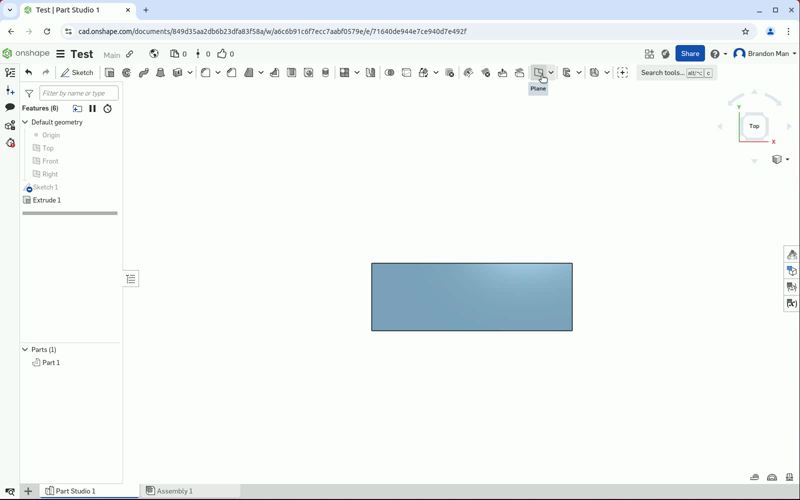
click(541, 75)
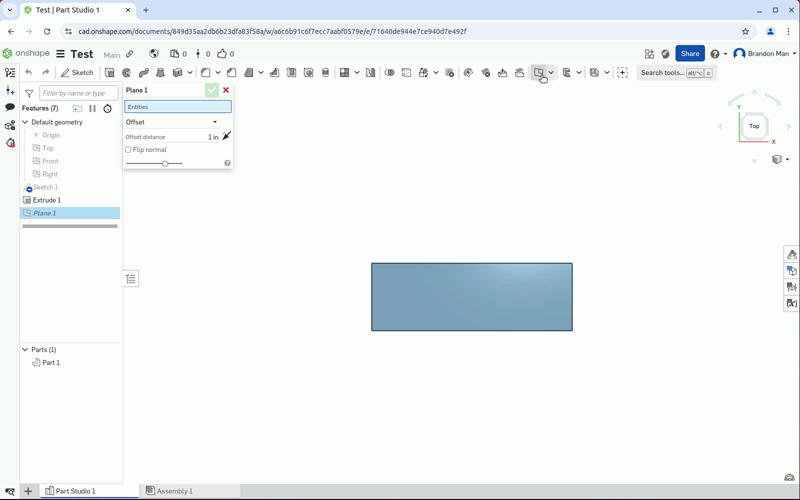
mouse_move(73, 150)
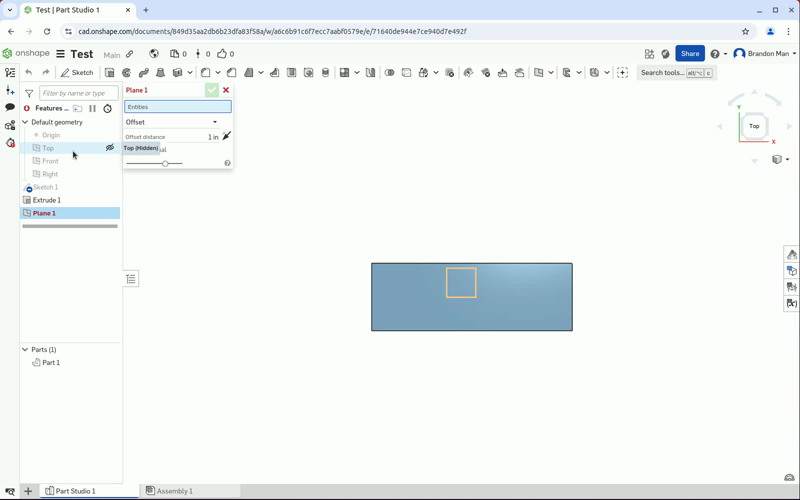
click(73, 150)
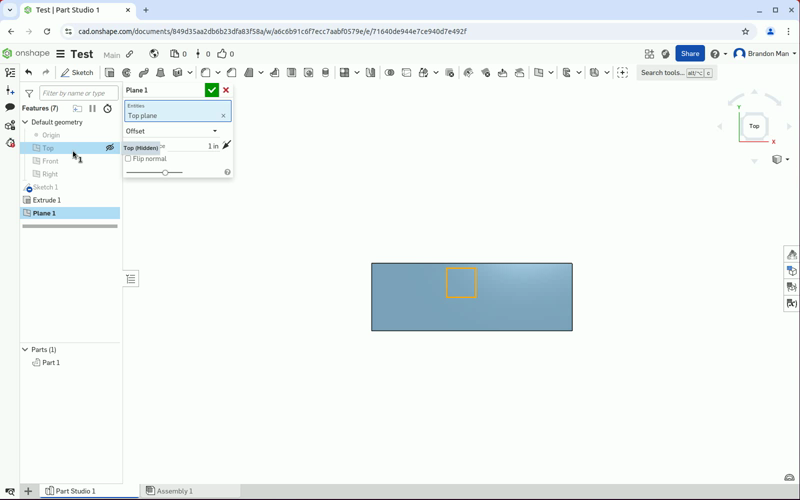
key(tab, 2)
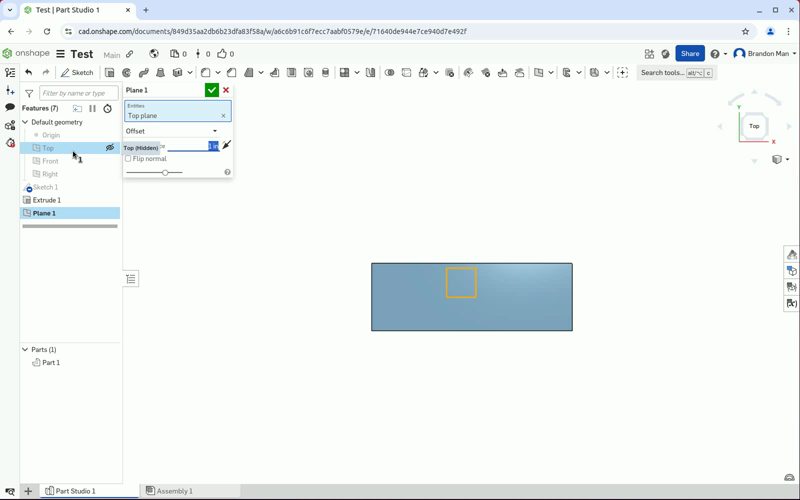
text(3.358)
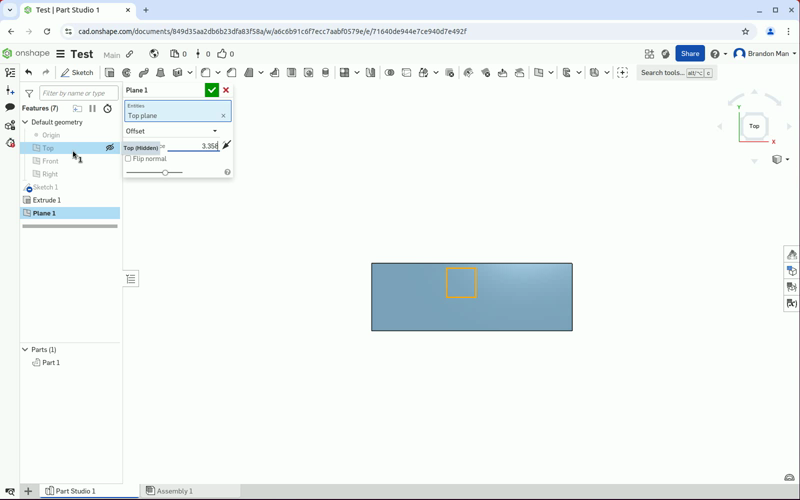
key(enter, 2)
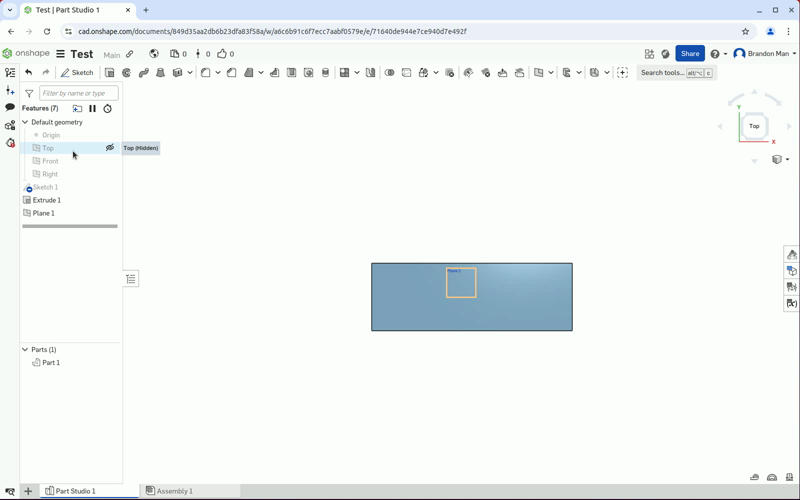
key(shift+s)
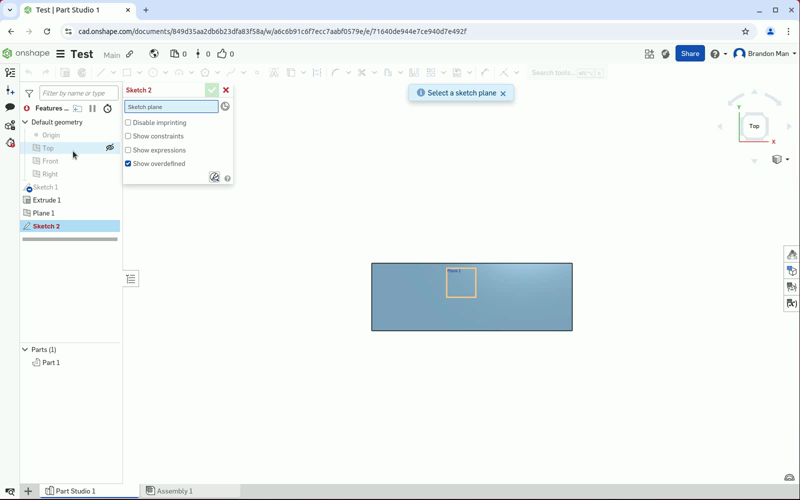
mouse_move(73, 215)
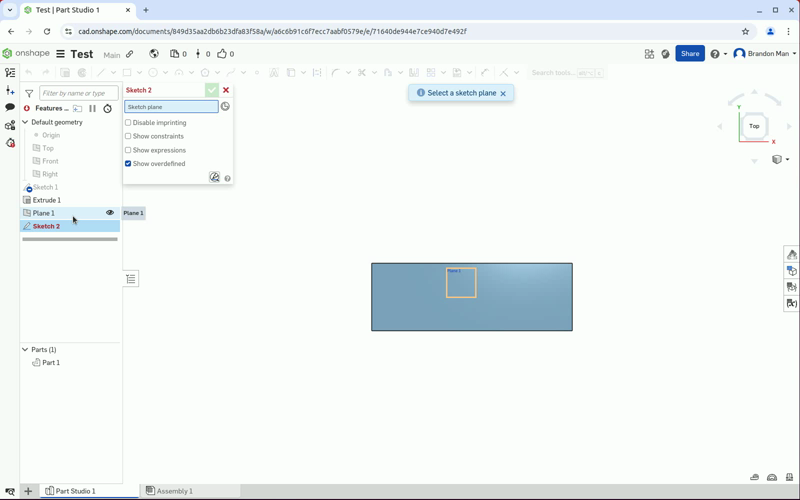
click(73, 215)
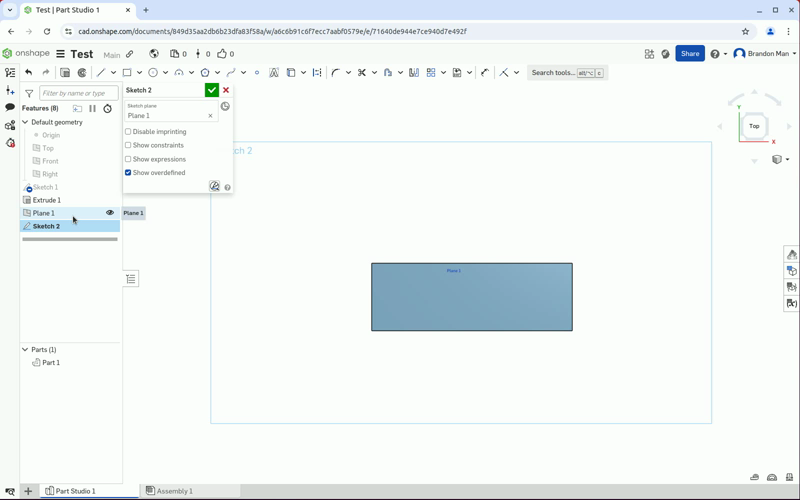
mouse_move(73, 352)
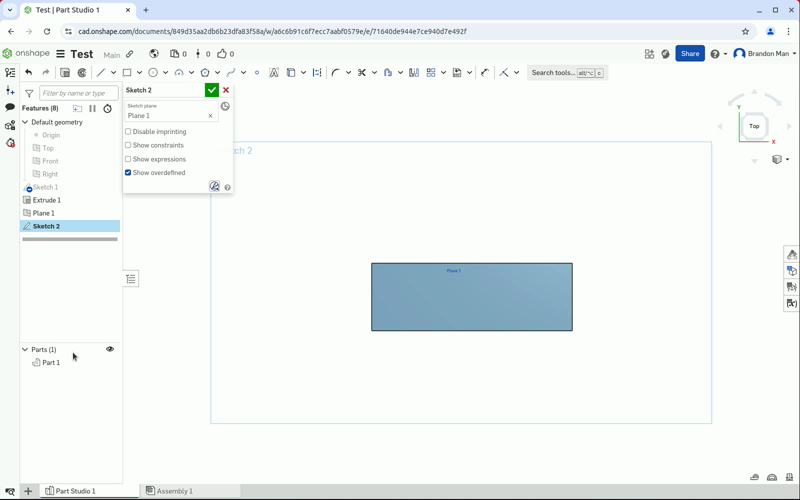
key(y)
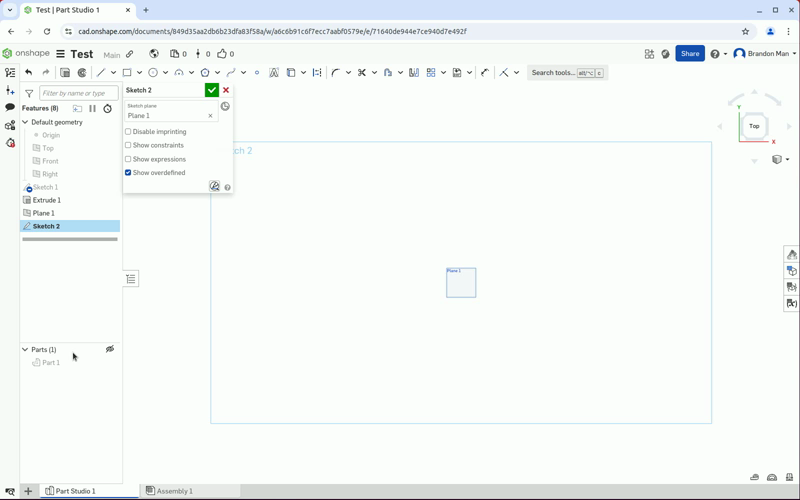
key(l)
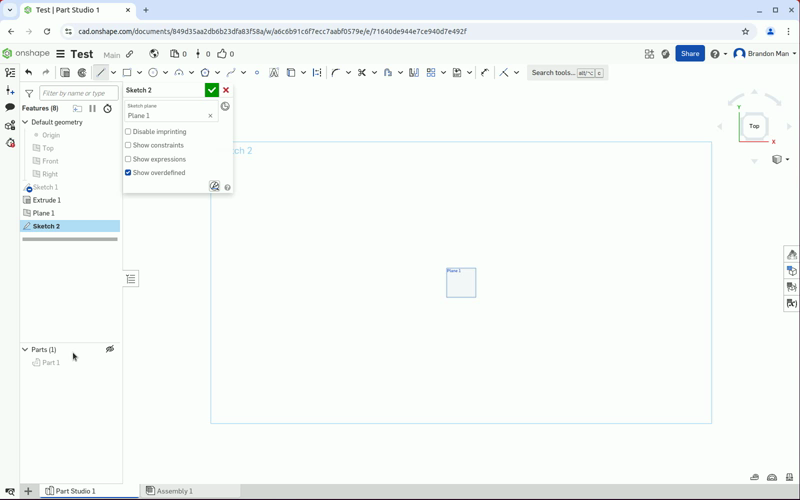
key_down(shift)
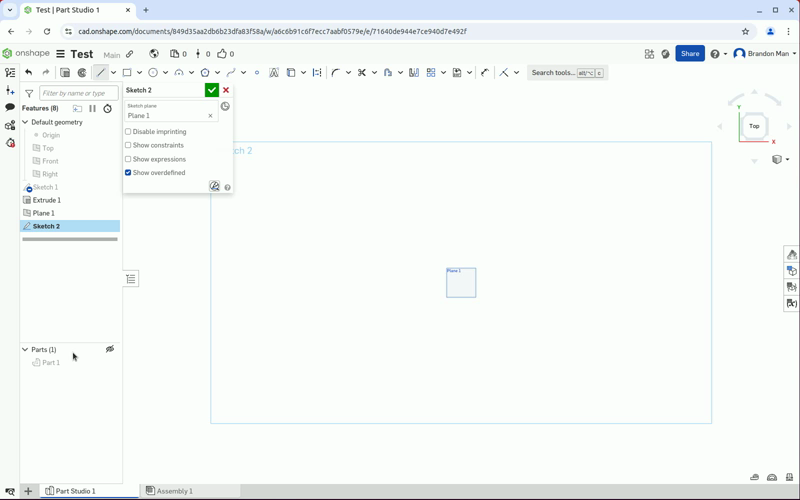
mouse_move(371, 330)
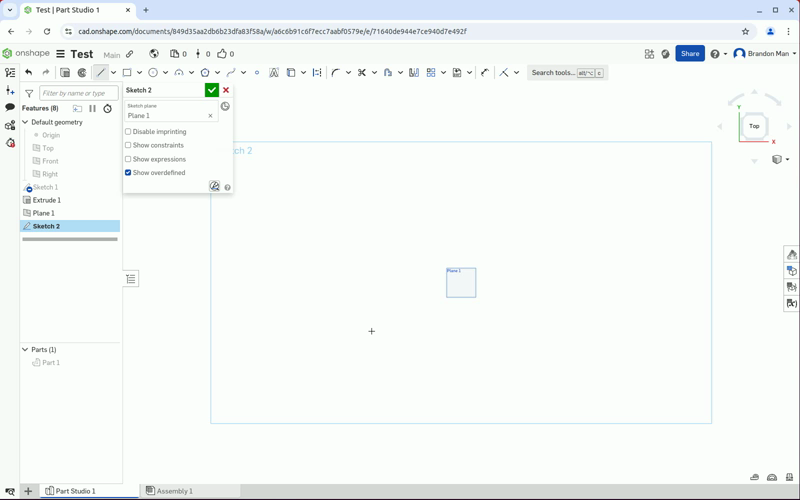
click(371, 330)
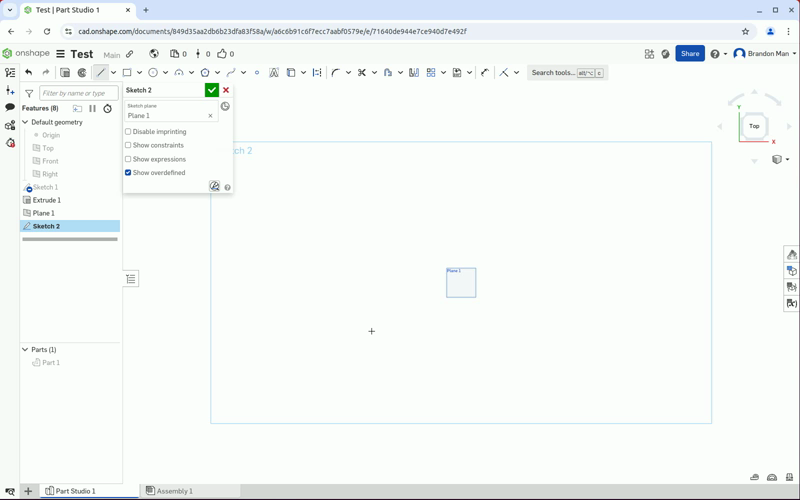
key_up(shift)
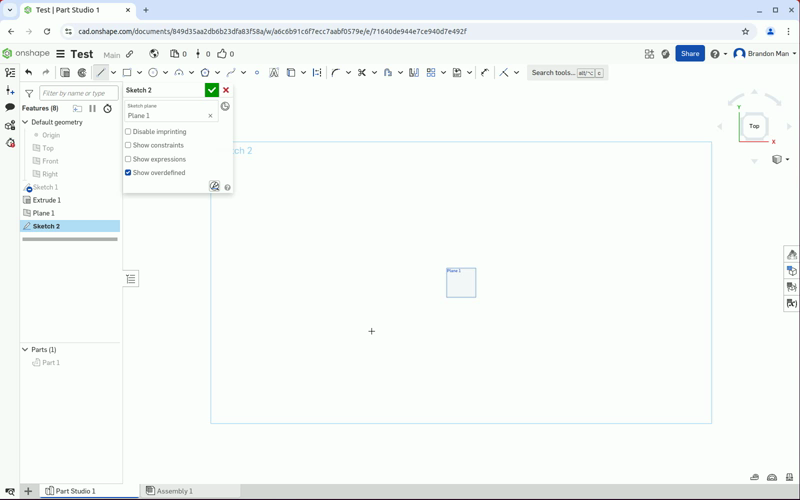
key_down(shift)
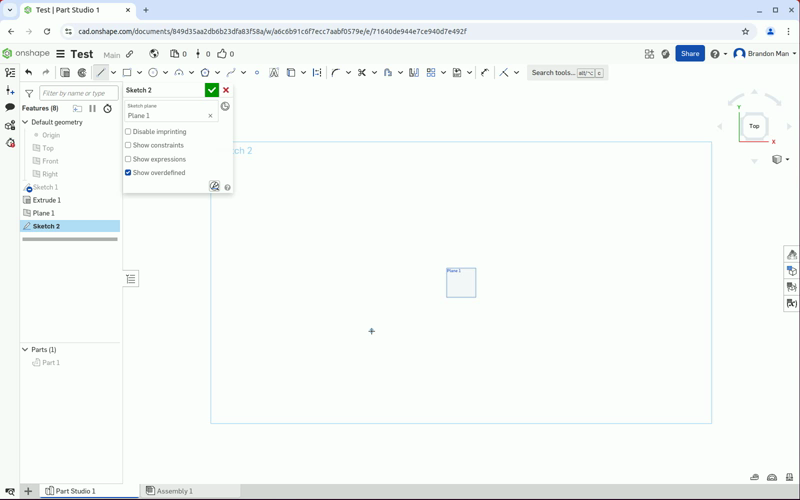
mouse_move(538, 330)
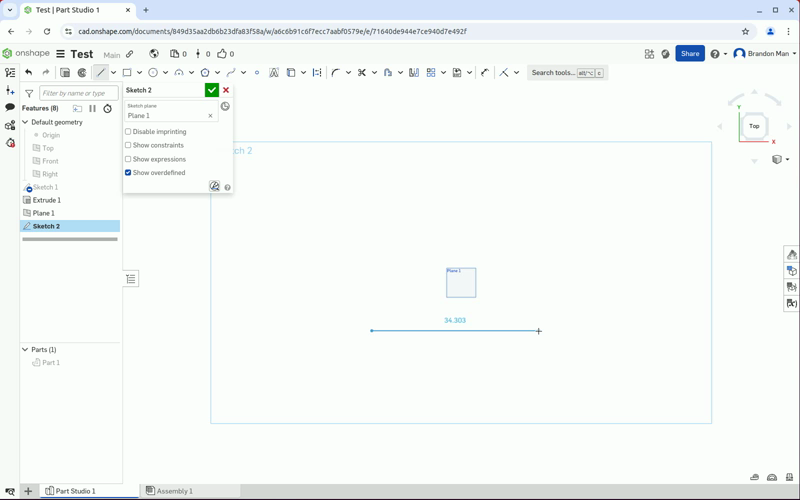
click(538, 330)
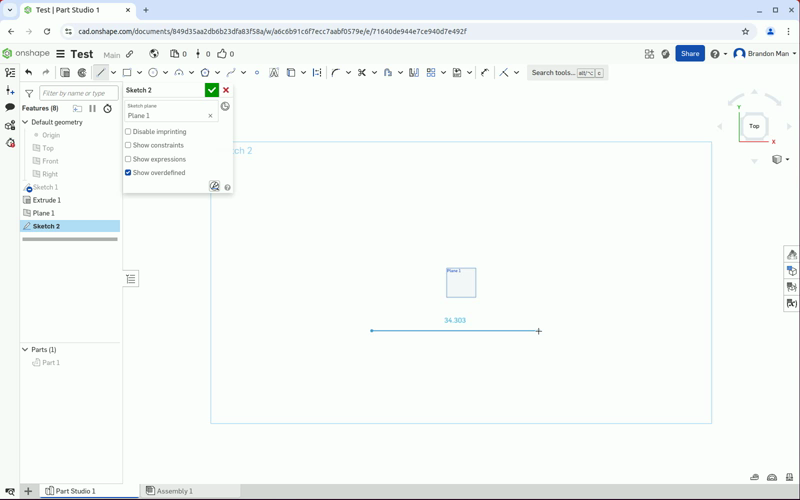
key_up(shift)
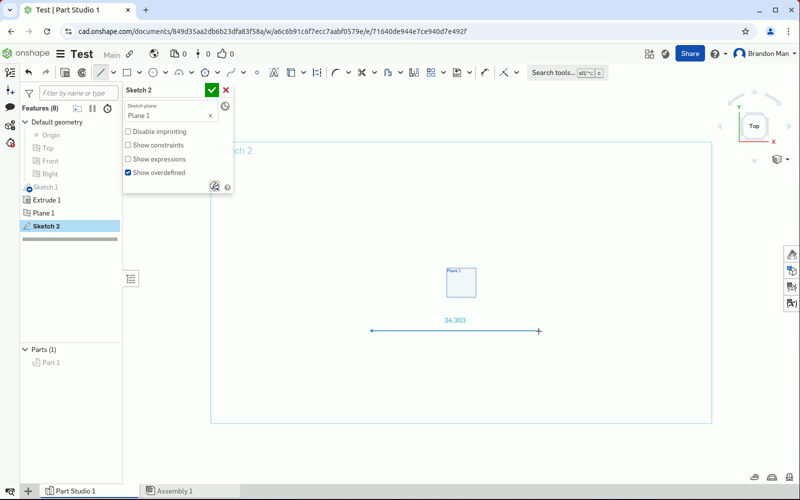
key_down(shift)
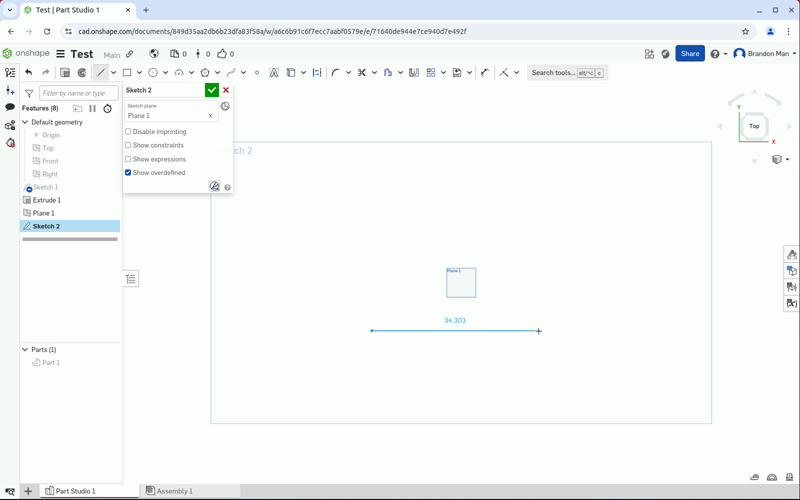
mouse_move(568, 330)
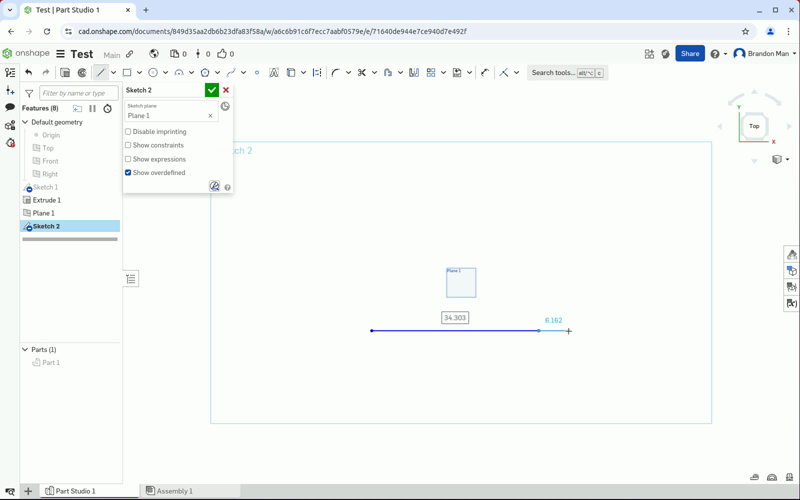
mouse_move(538, 297)
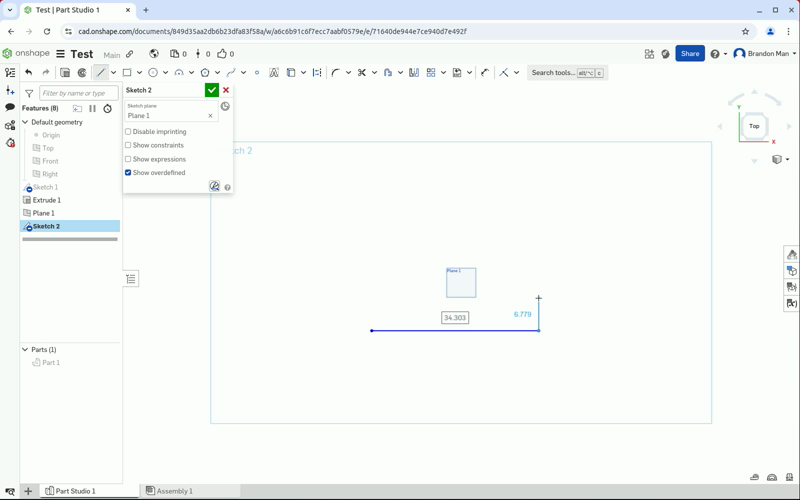
click(538, 297)
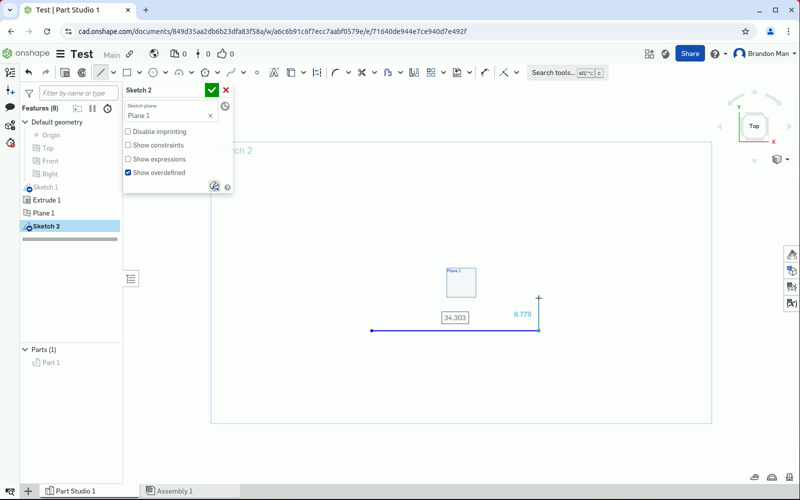
key_up(shift)
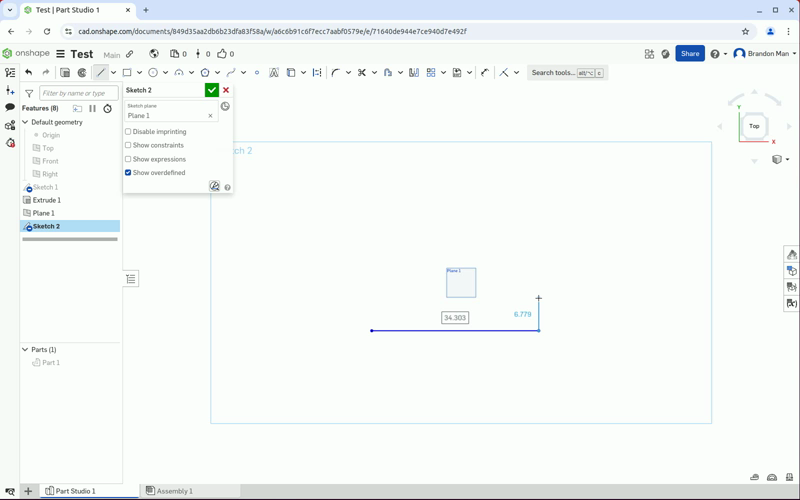
key_down(shift)
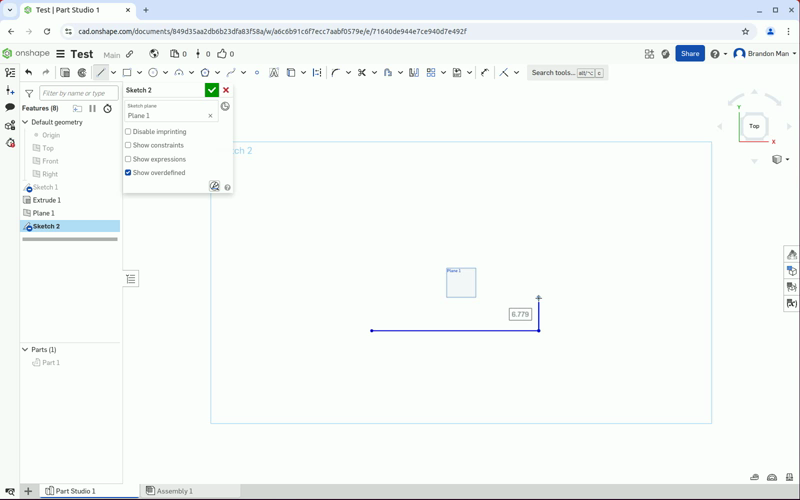
mouse_move(371, 297)
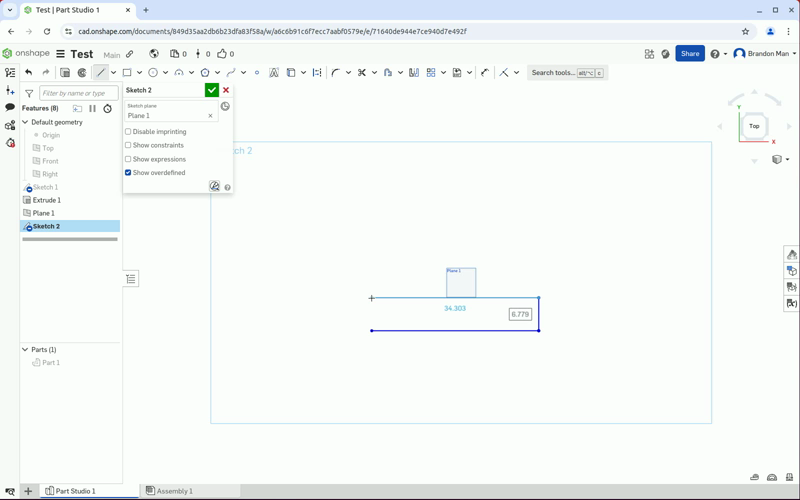
click(371, 297)
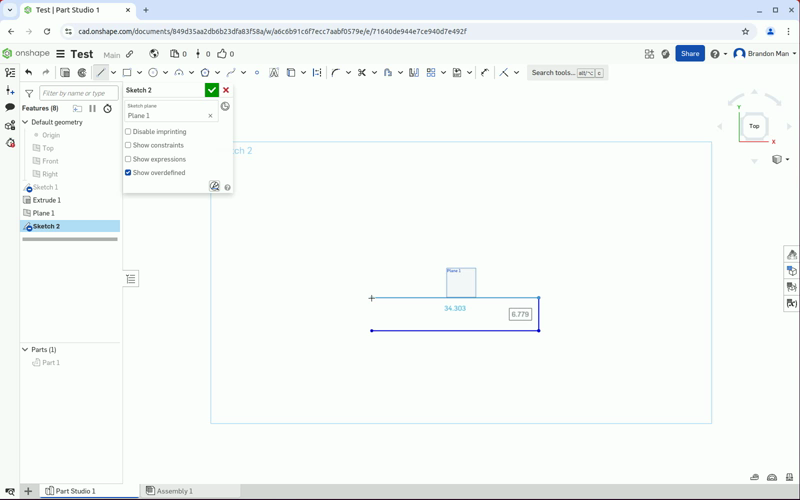
key_up(shift)
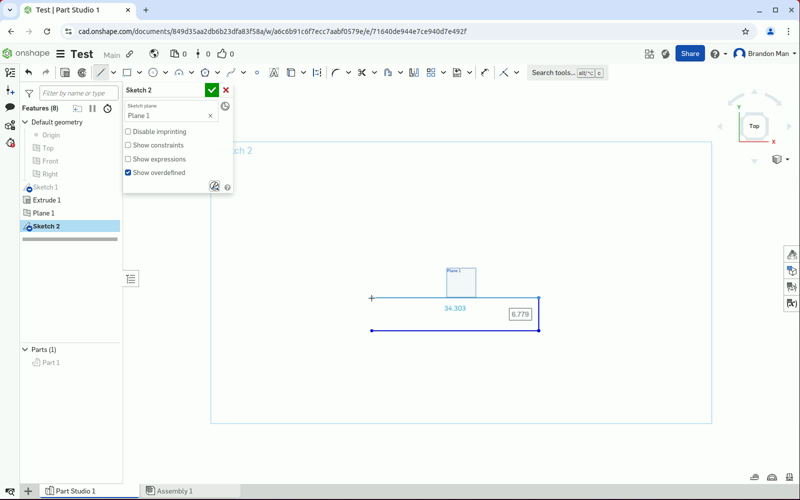
mouse_move(401, 297)
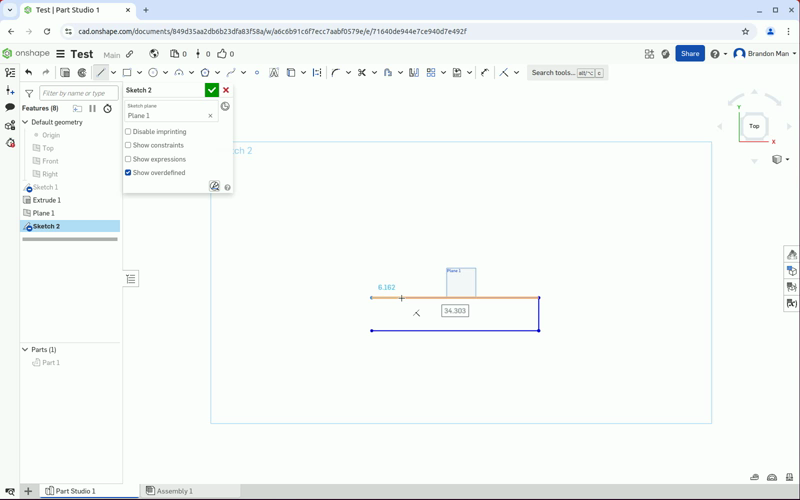
key_down(shift)
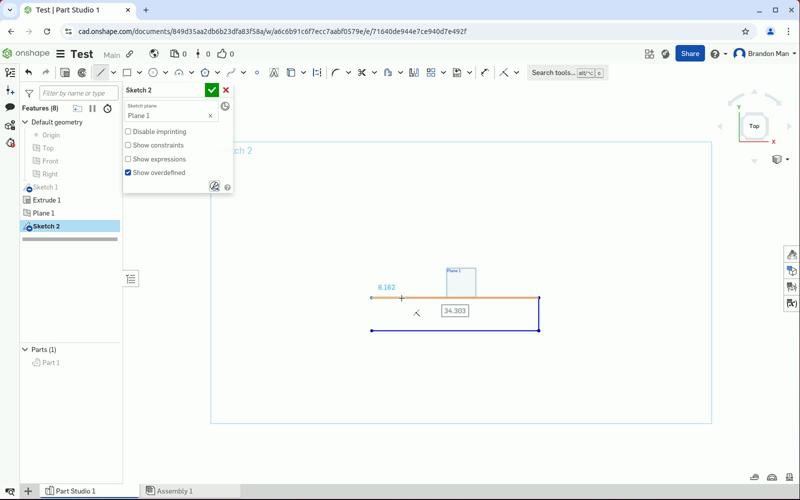
mouse_move(371, 330)
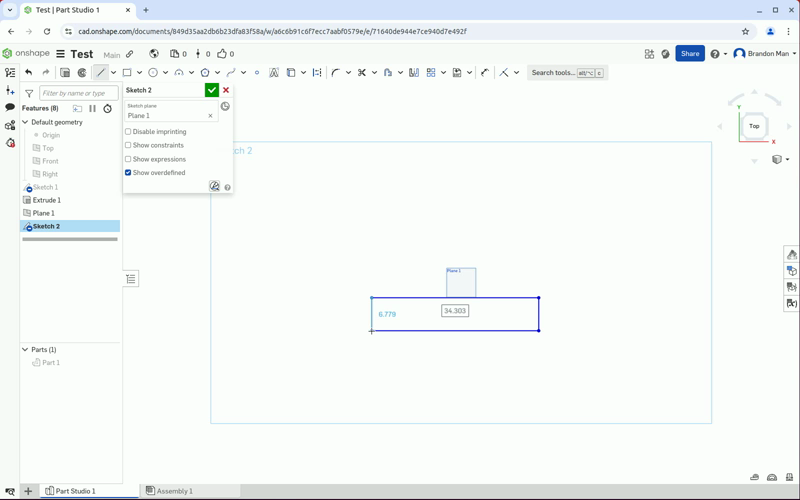
key_up(shift)
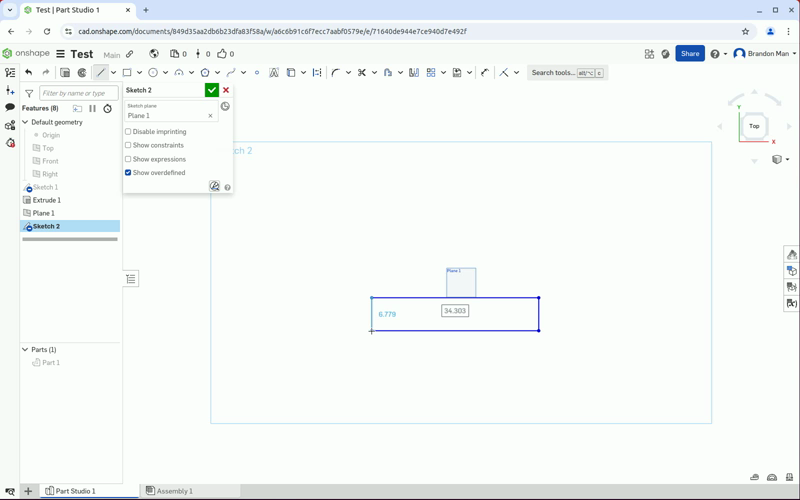
click(371, 330)
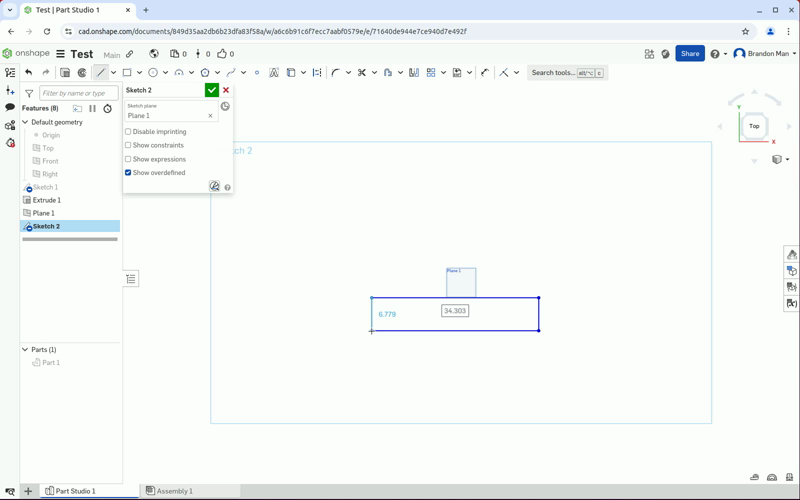
key(esc)
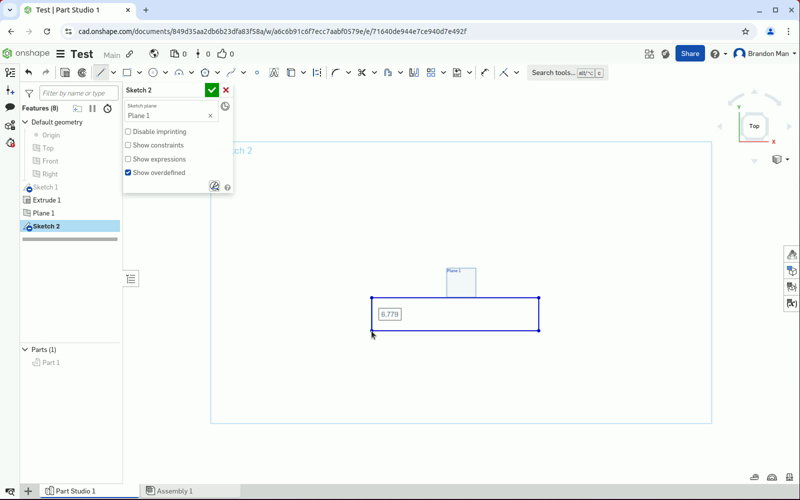
mouse_move(390, 312)
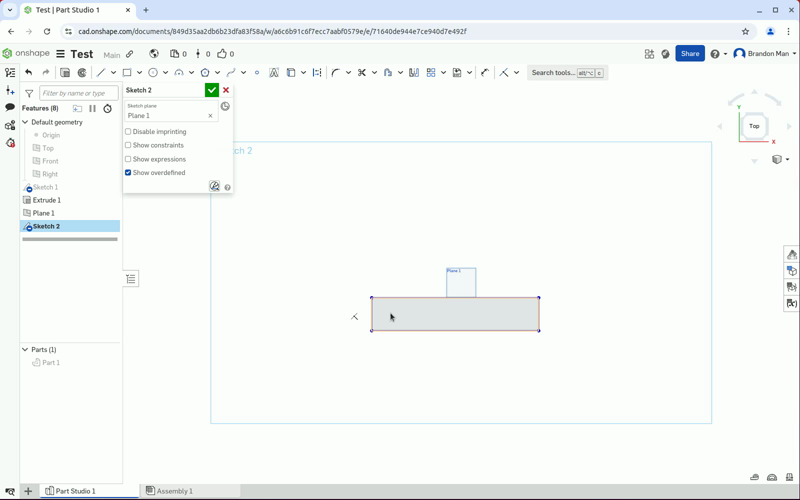
click(390, 312)
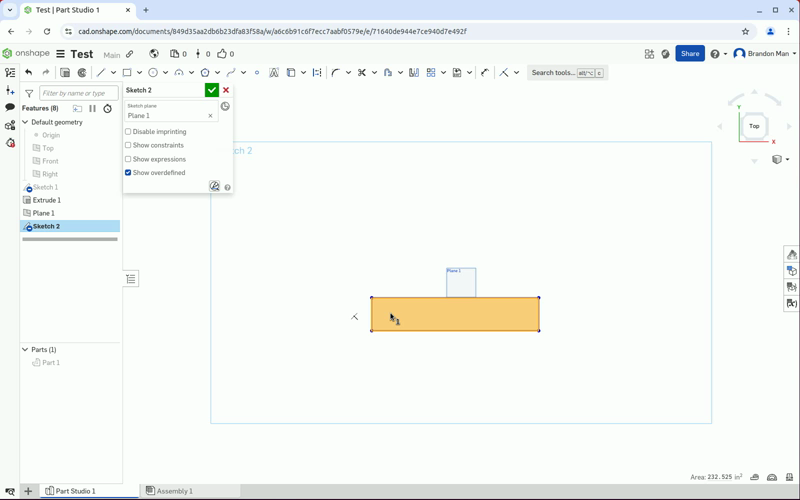
mouse_move(73, 352)
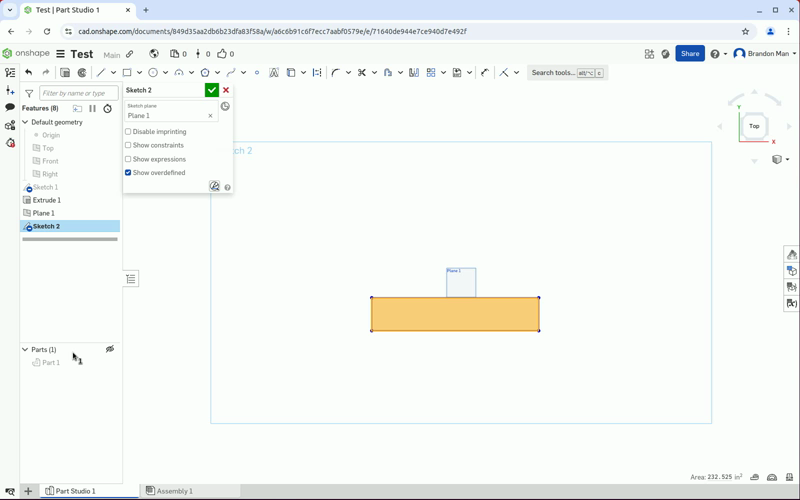
key(shift+y)
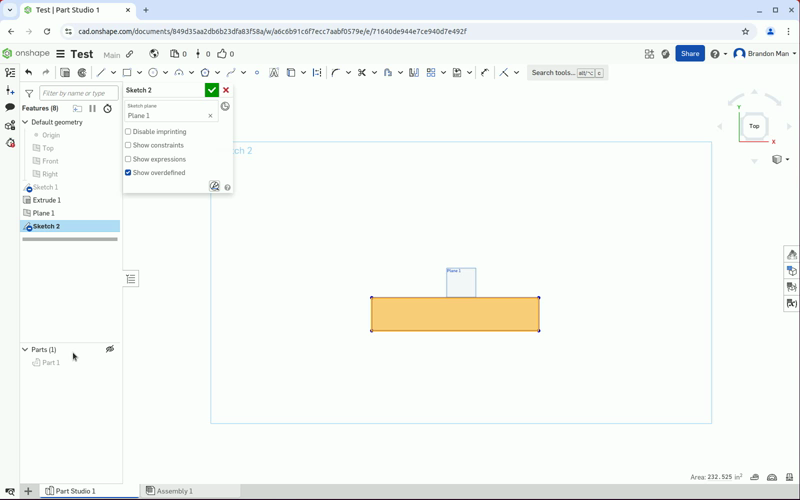
key(shift+e)
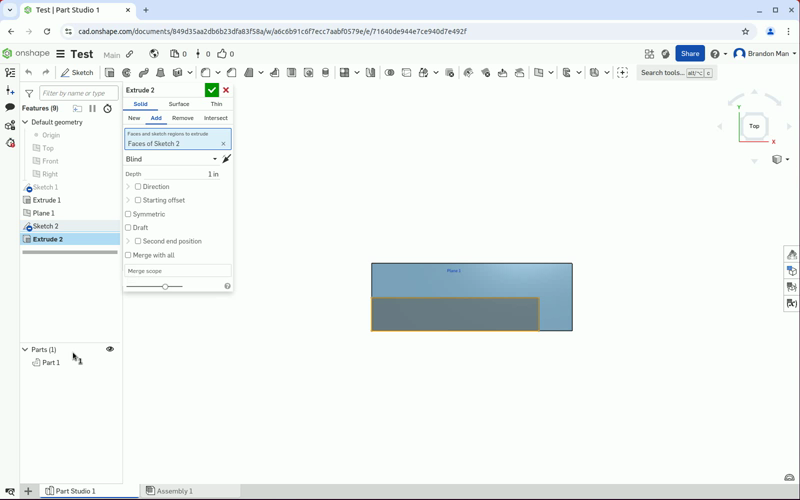
mouse_move(143, 106)
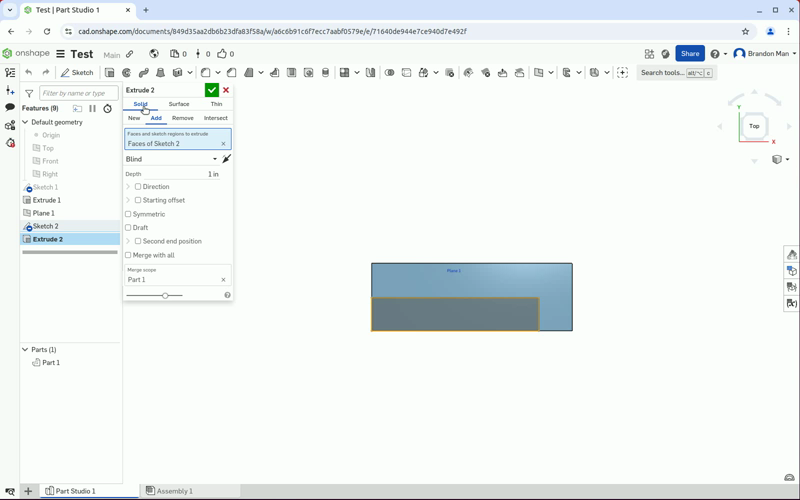
click(143, 106)
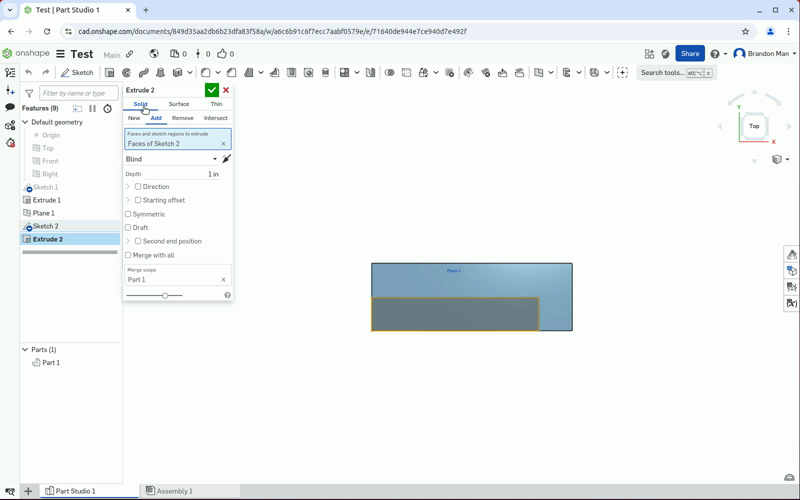
mouse_move(186, 120)
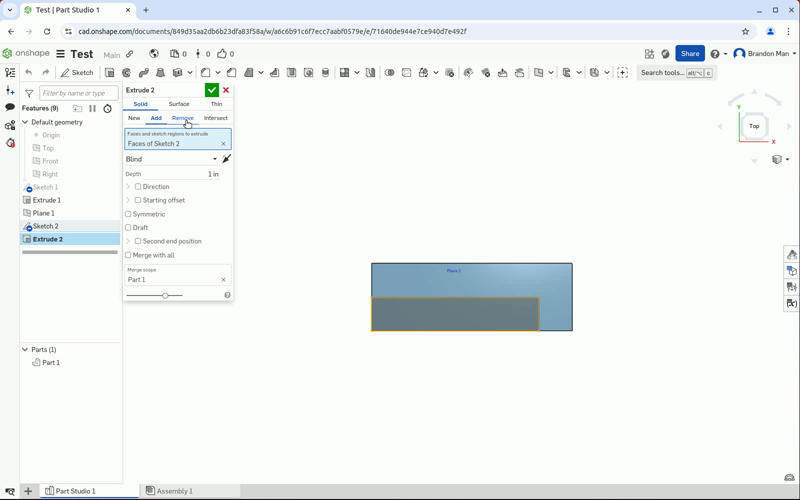
click(186, 120)
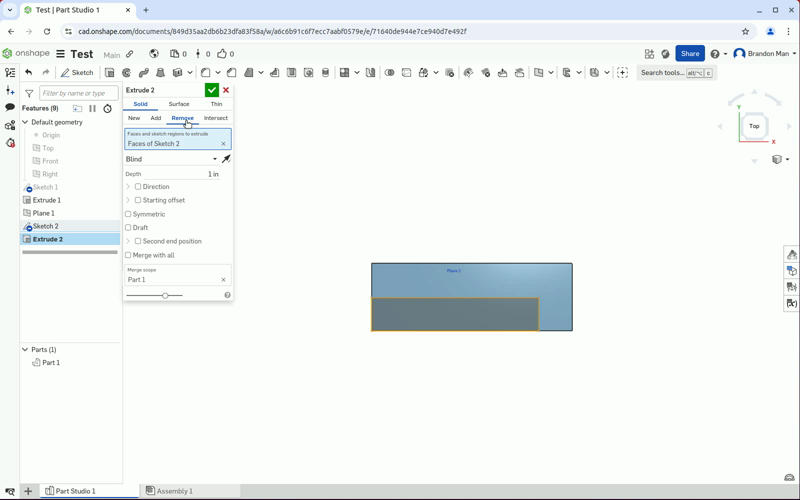
key(tab, 4)
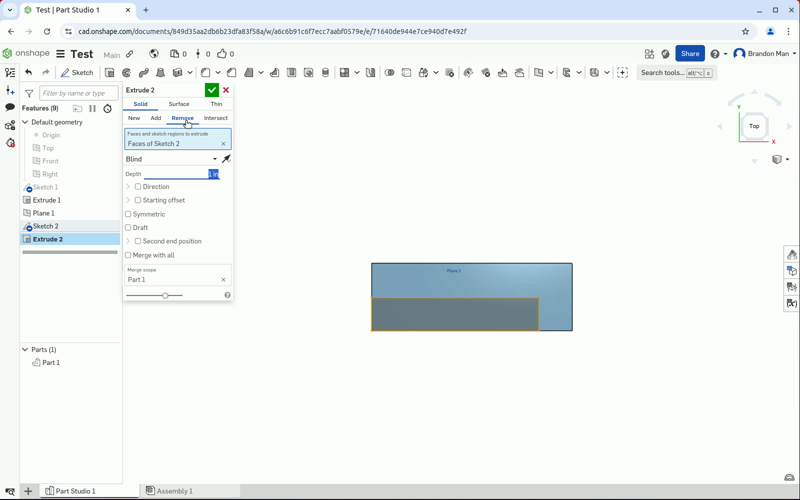
text(3.37)
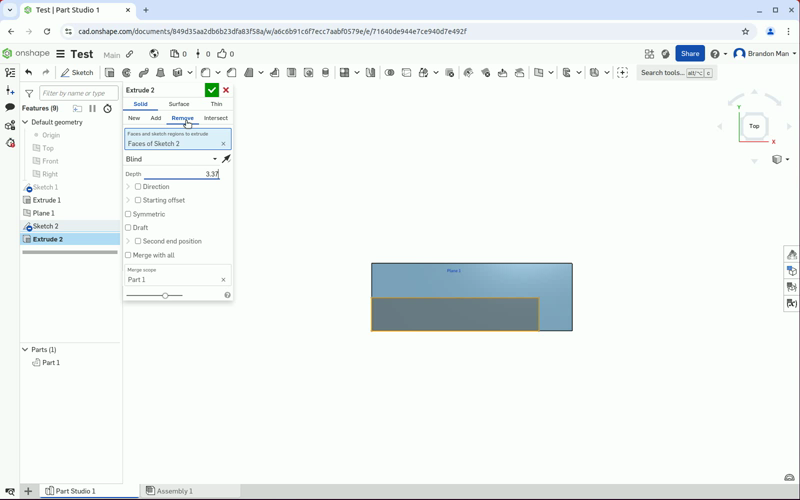
key(tab, 6)
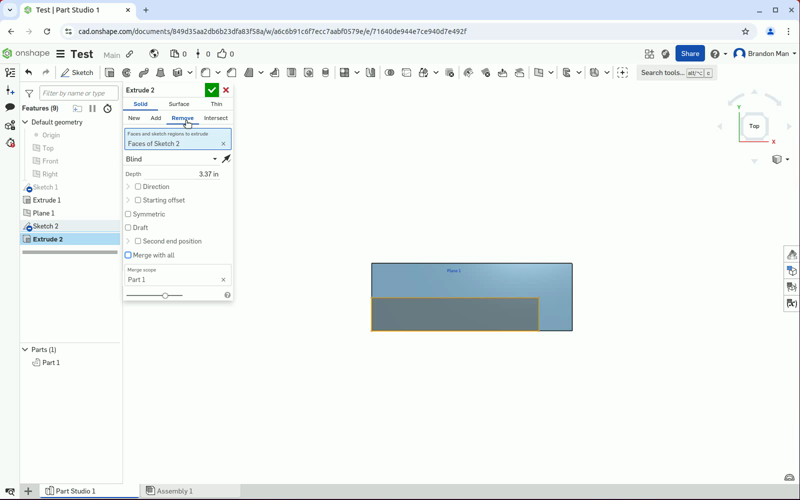
key(space)
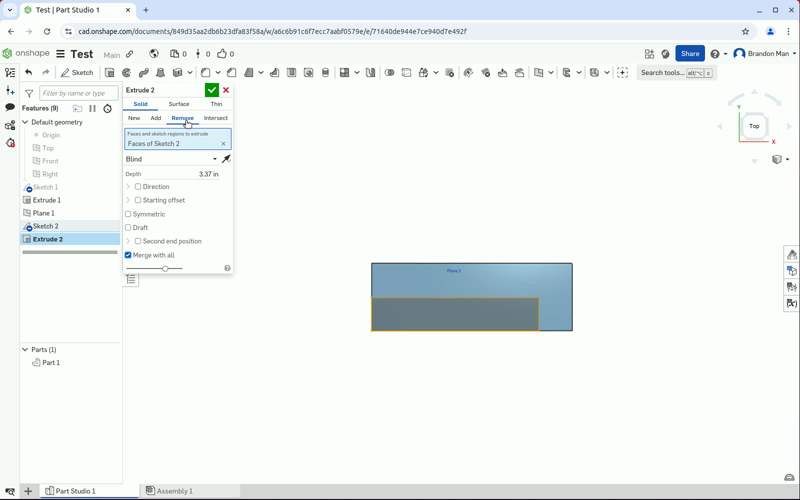
key(enter)
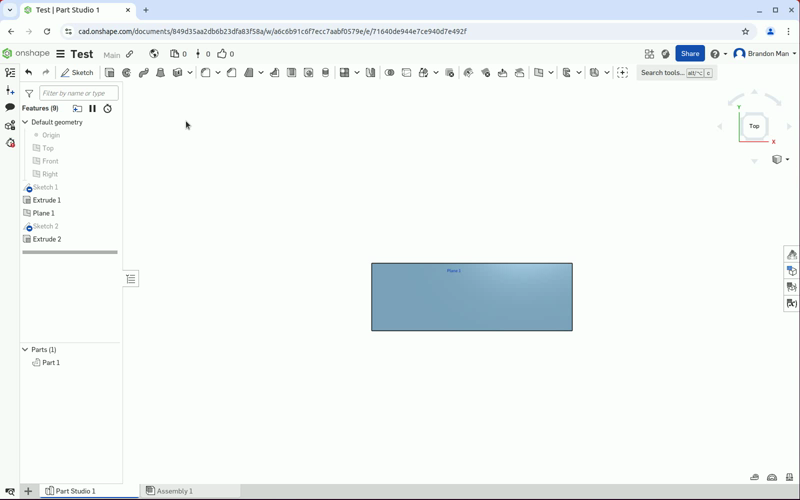
key(shift+h)
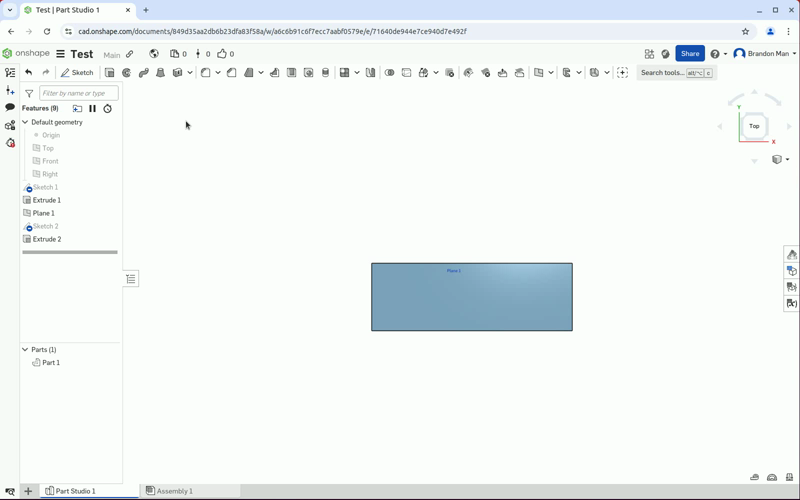
key(shift+h)
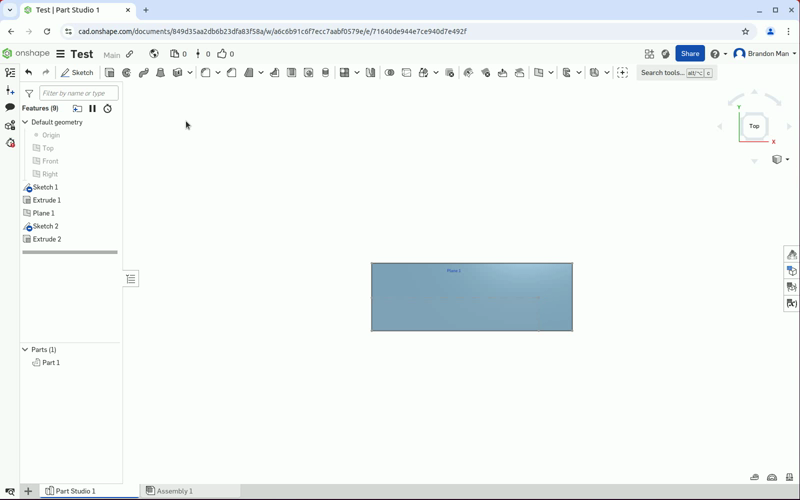
key(shift+7)
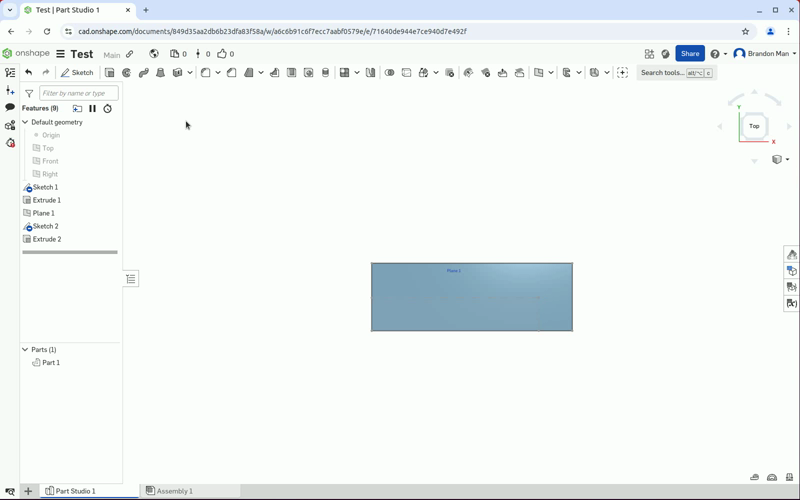
key(up, 3)
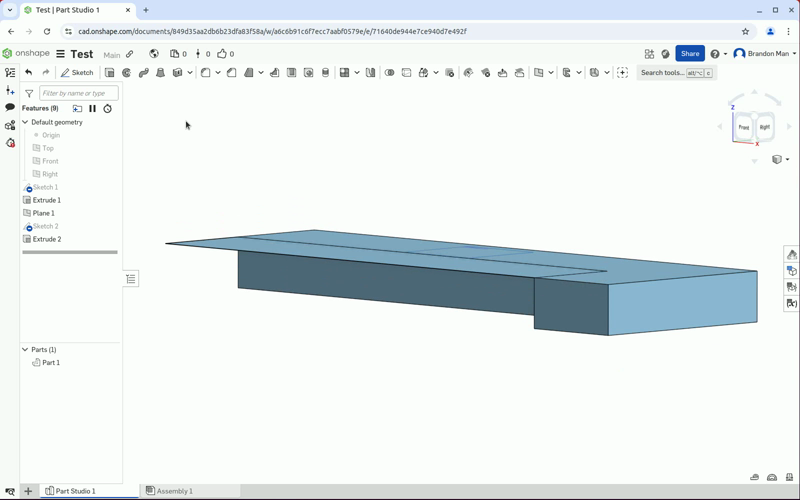
key(left, 3)
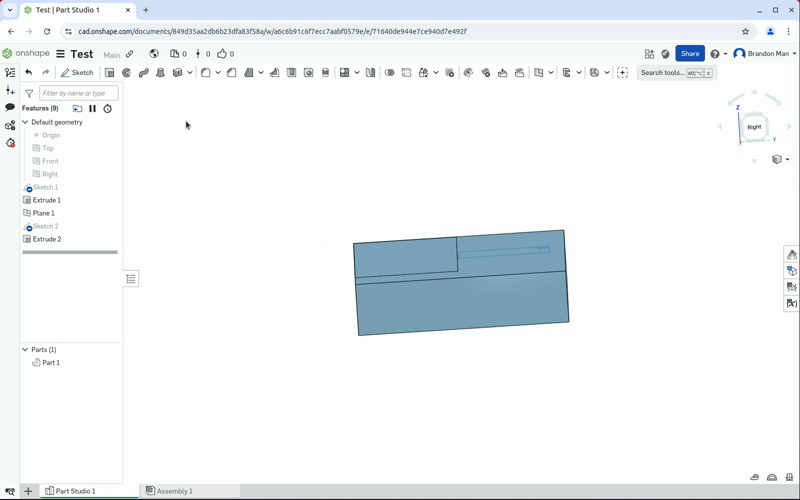
key(right, 3)
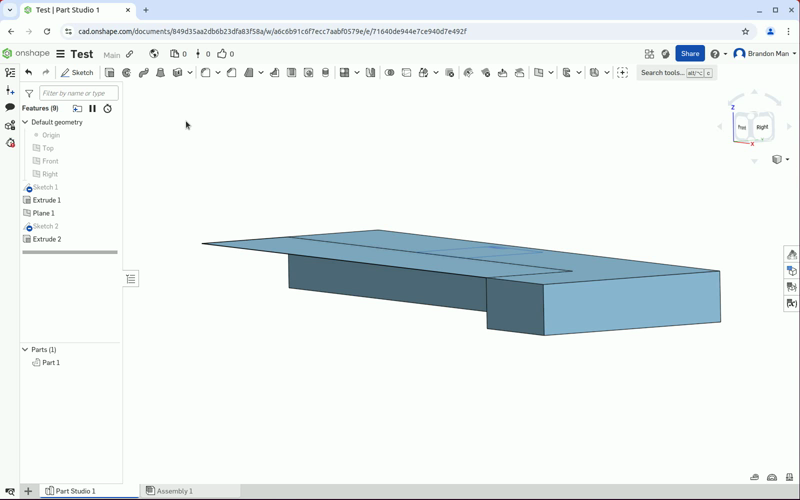
key(down, 3)
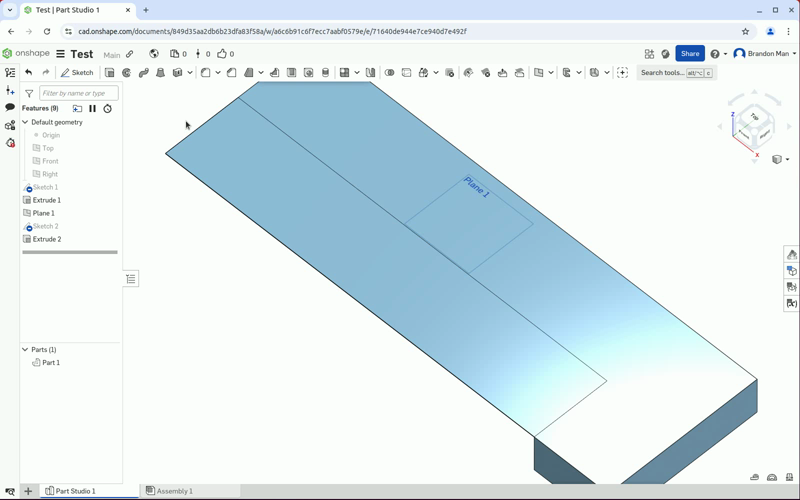
mouse_move(73, 189)
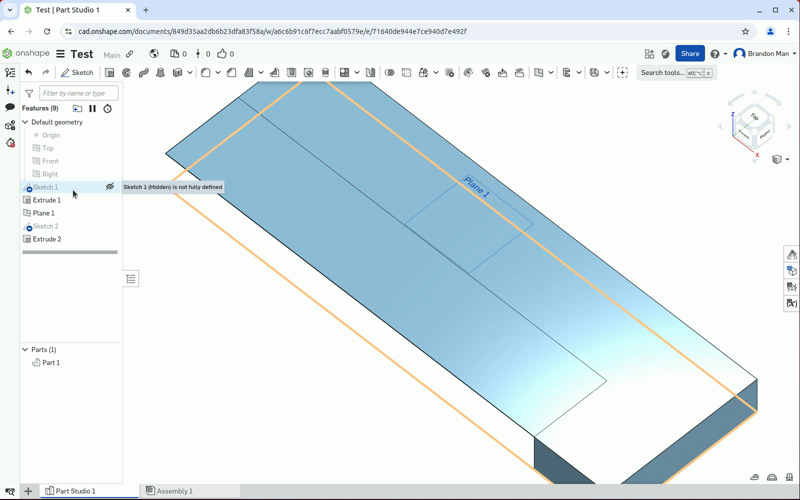
click(73, 189)